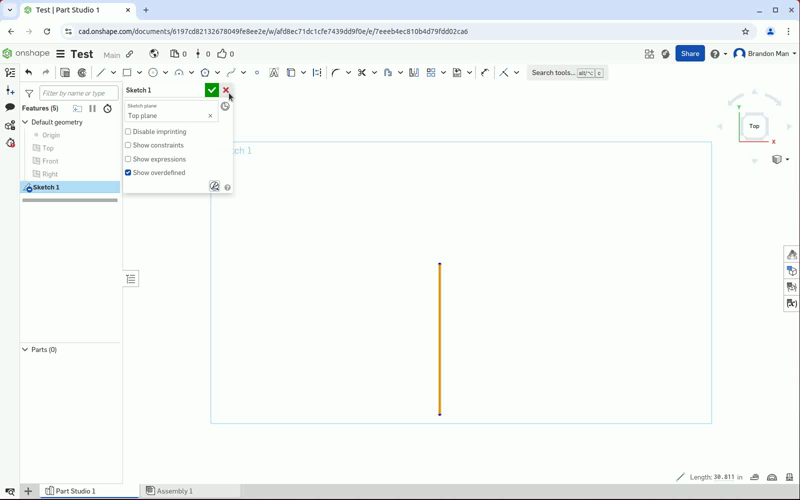
key(shift+h)
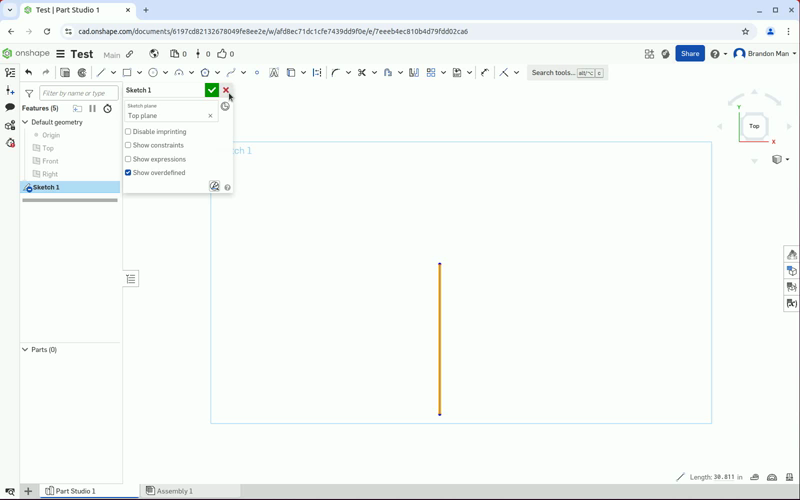
key(shift+s)
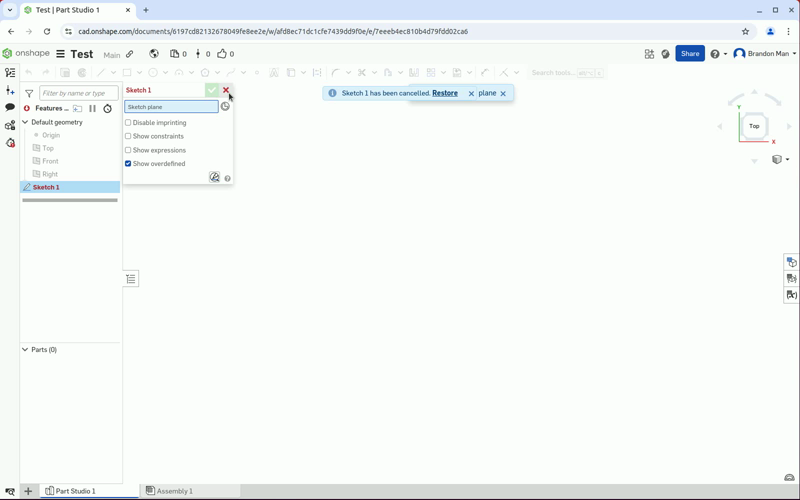
mouse_move(73, 150)
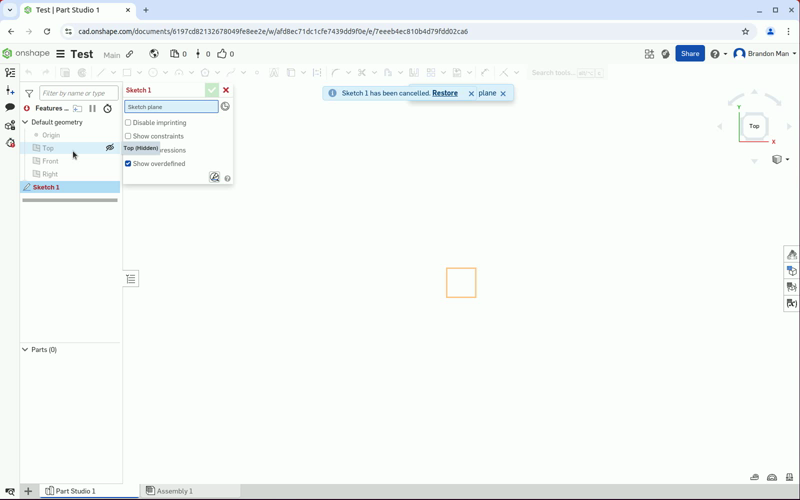
click(73, 150)
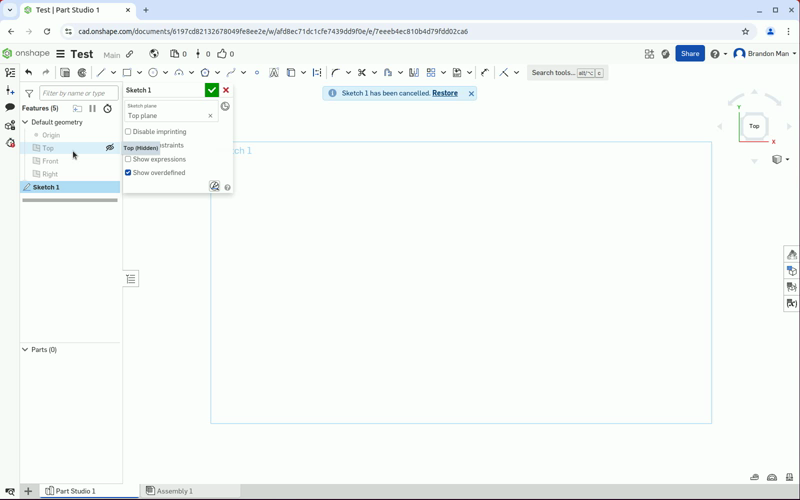
mouse_move(73, 352)
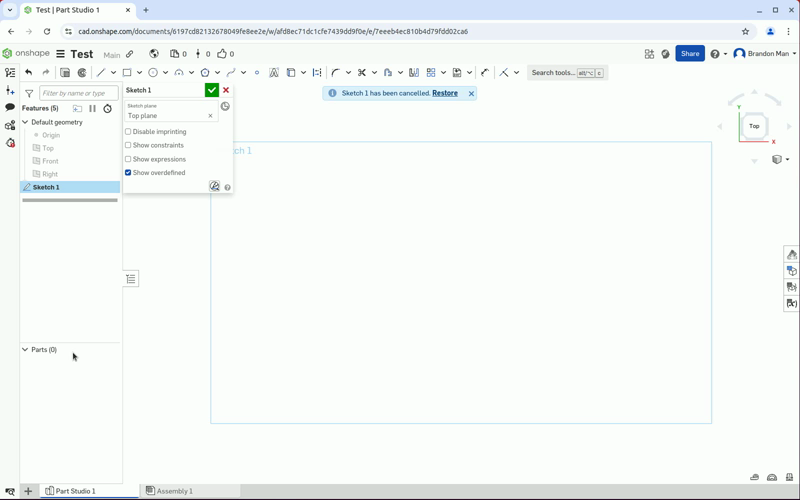
key(y)
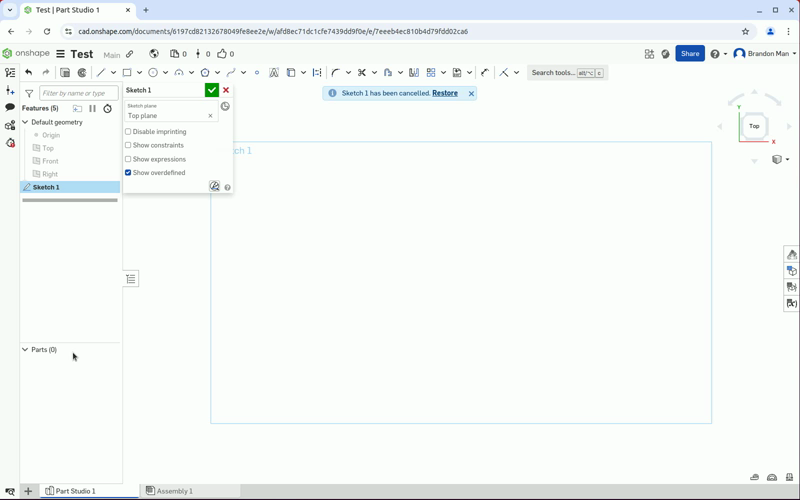
key(l)
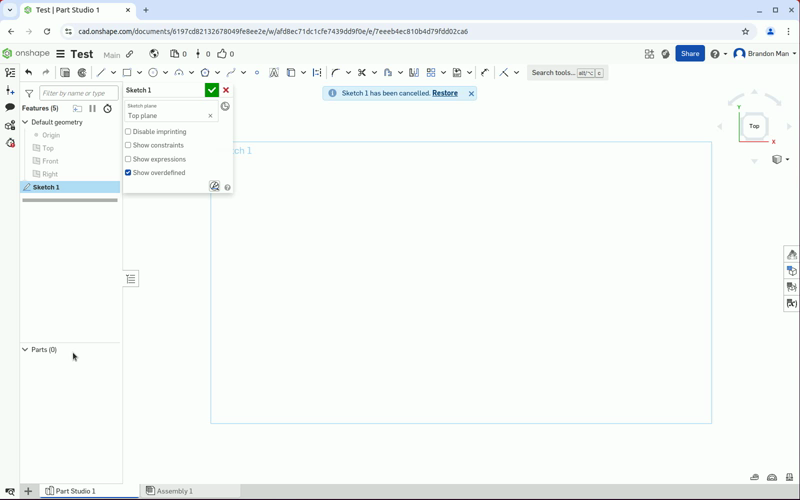
key_down(shift)
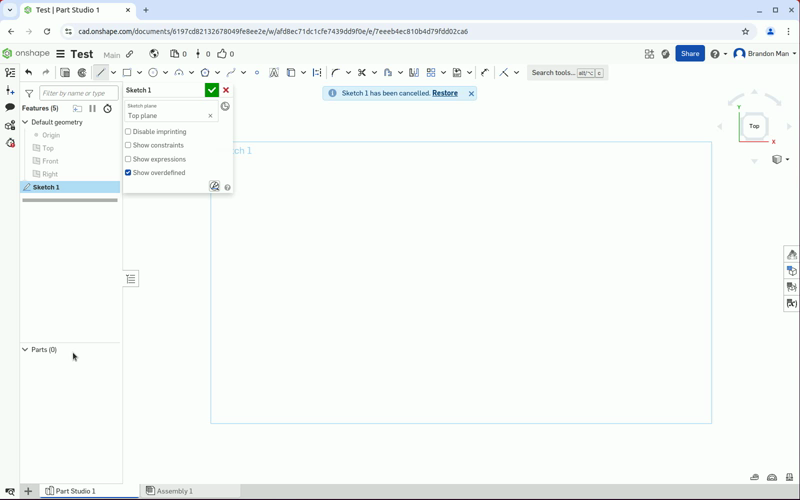
mouse_move(348, 198)
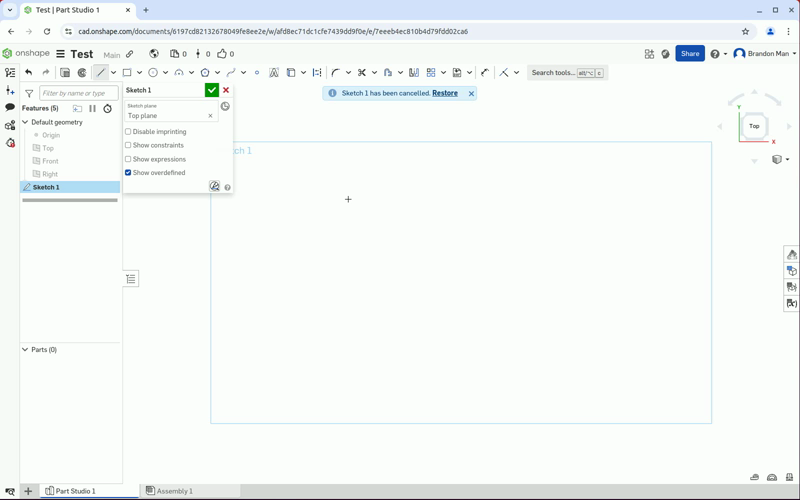
click(348, 198)
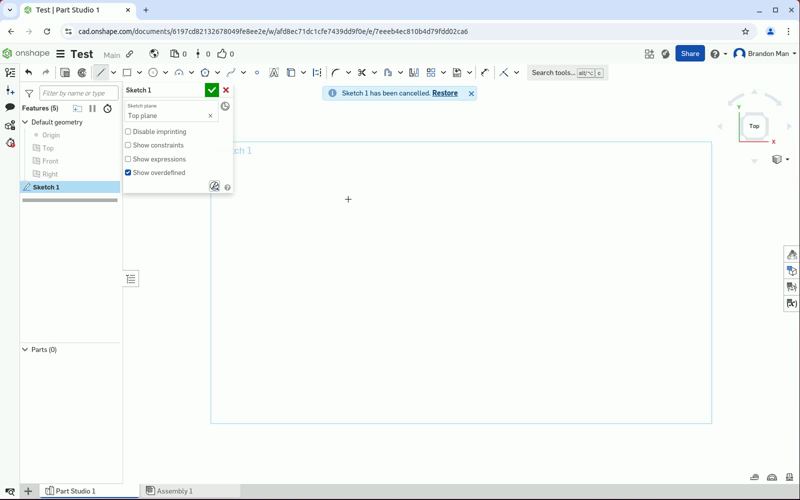
key_up(shift)
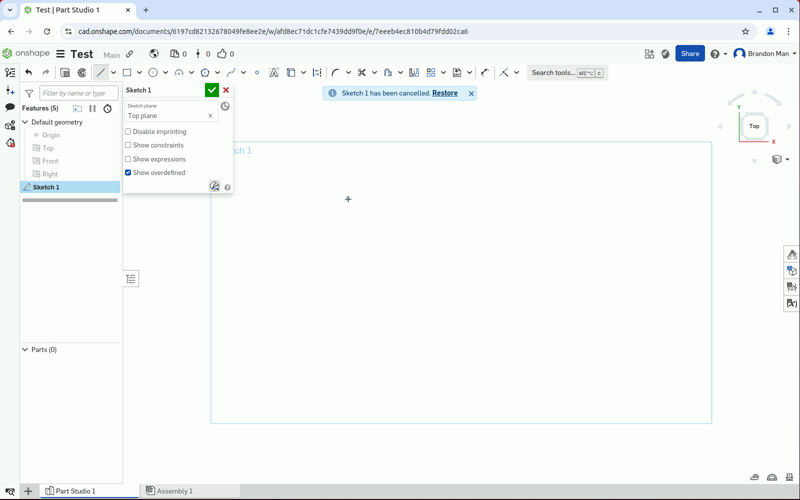
key_down(shift)
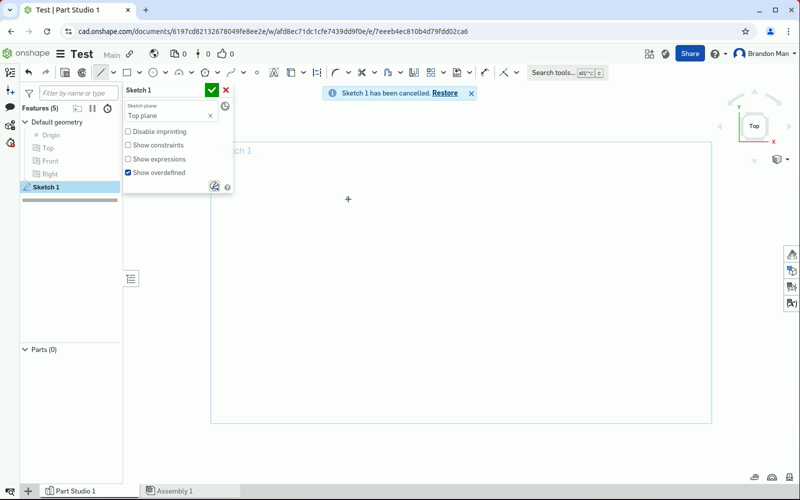
mouse_move(378, 198)
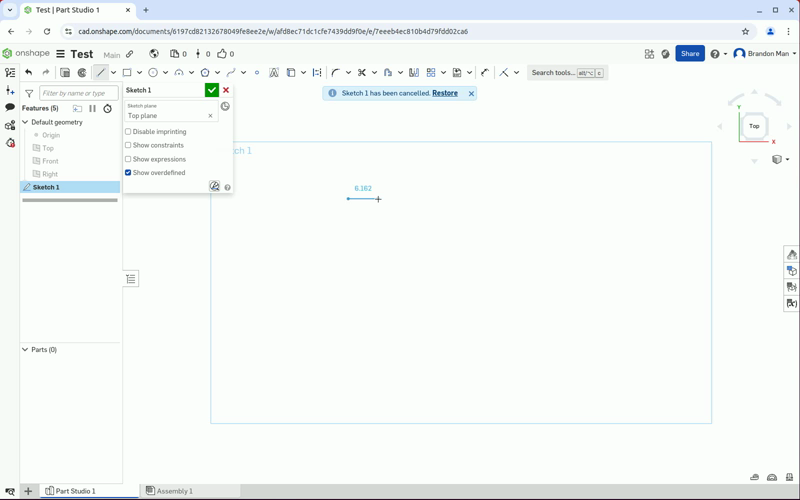
mouse_move(404, 198)
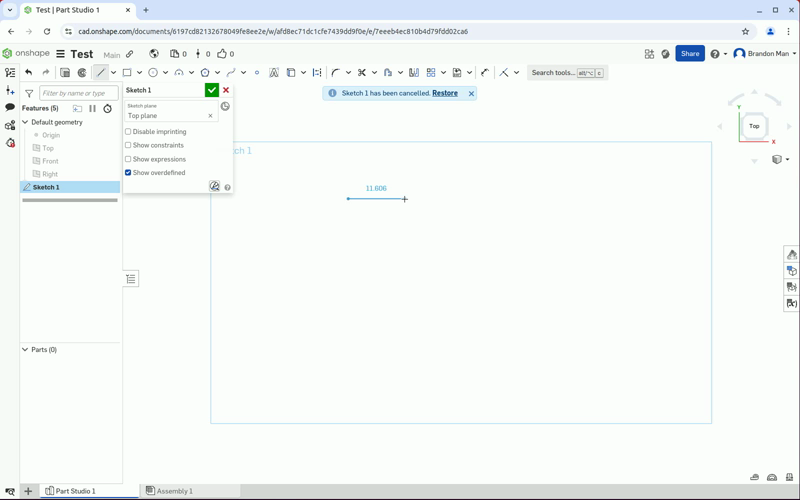
click(404, 198)
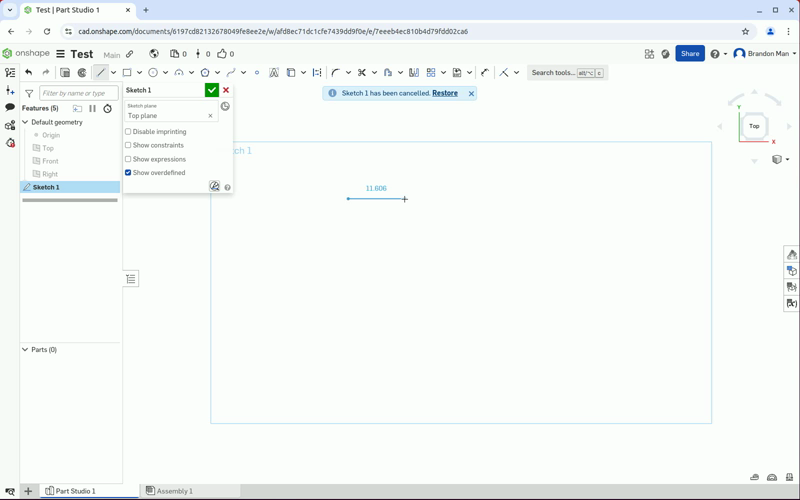
key_up(shift)
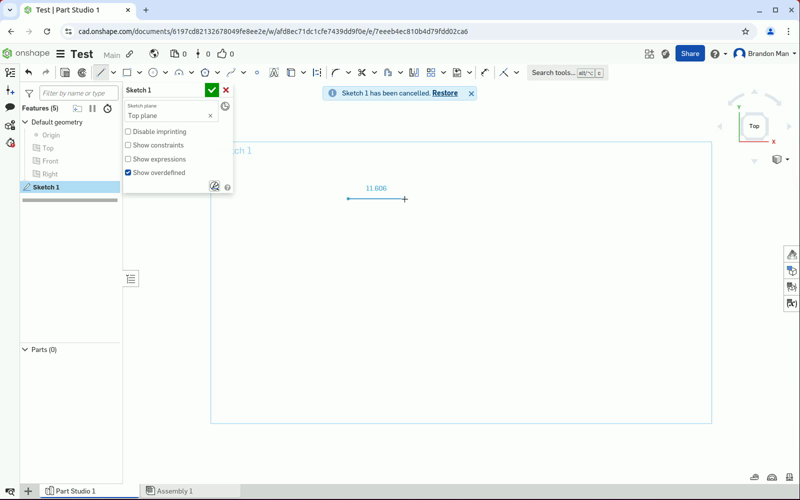
key_down(shift)
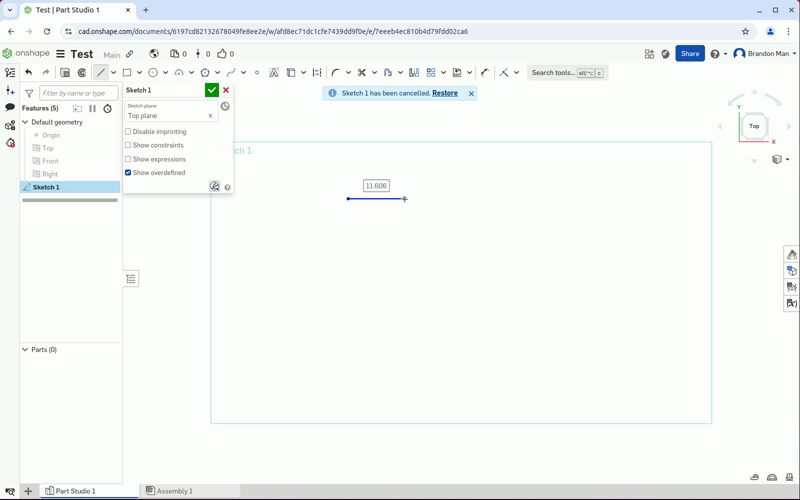
mouse_move(434, 198)
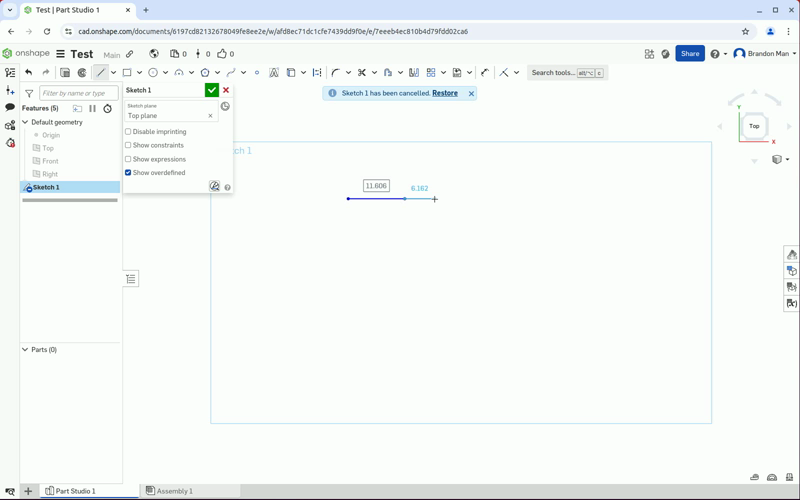
mouse_move(460, 198)
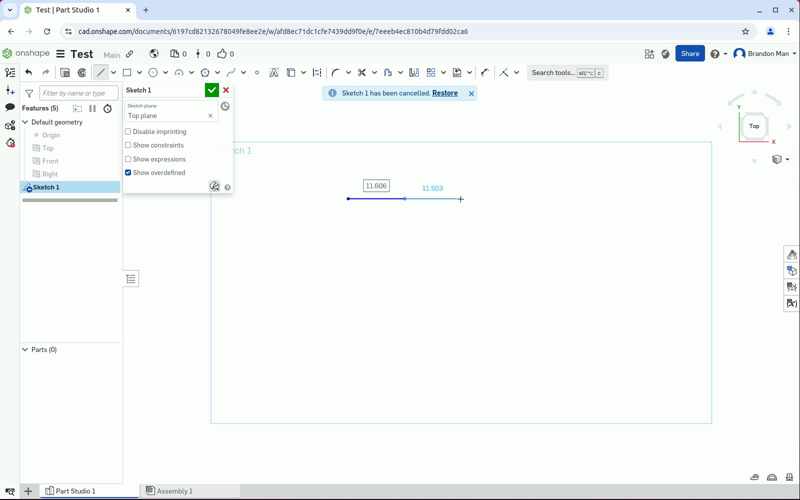
click(460, 198)
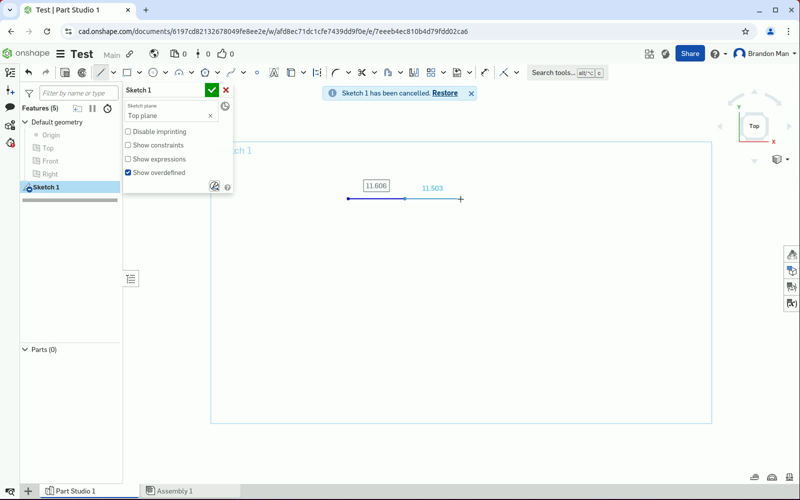
key_up(shift)
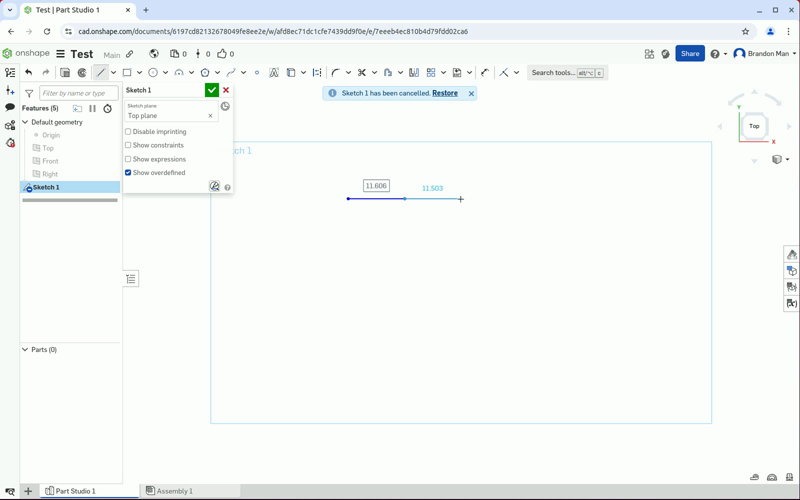
key_down(shift)
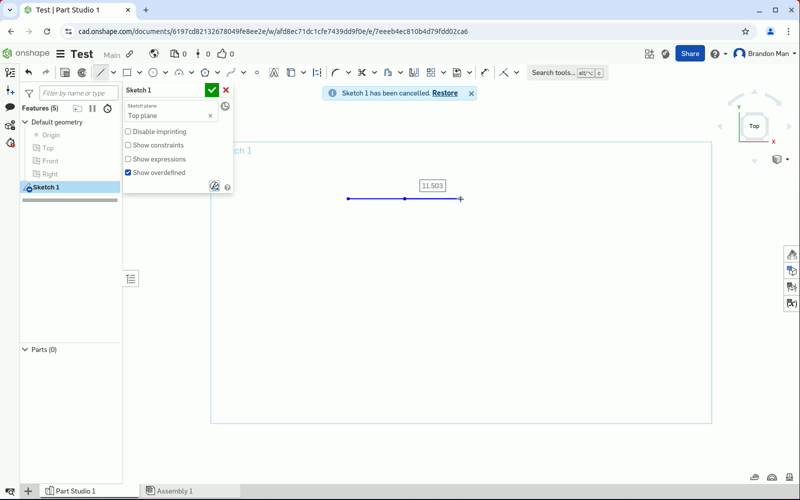
mouse_move(490, 198)
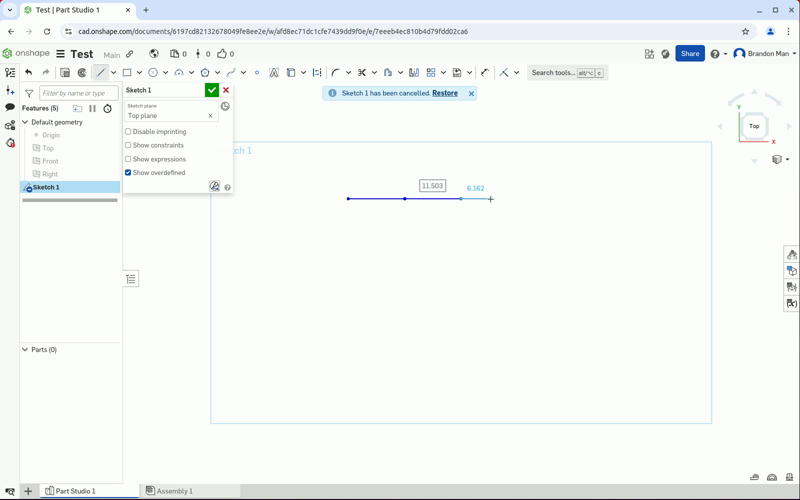
mouse_move(460, 170)
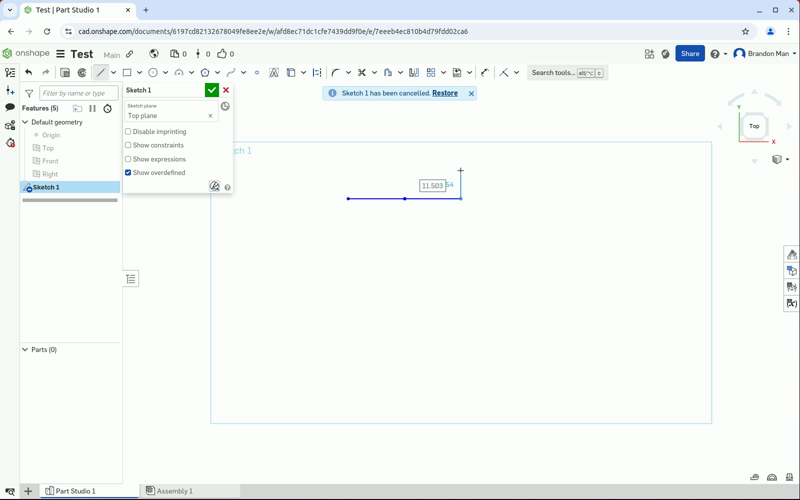
click(460, 170)
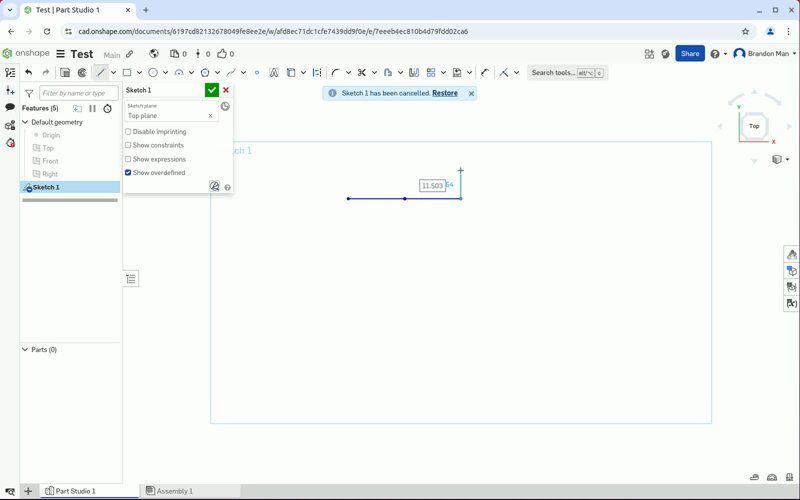
key_up(shift)
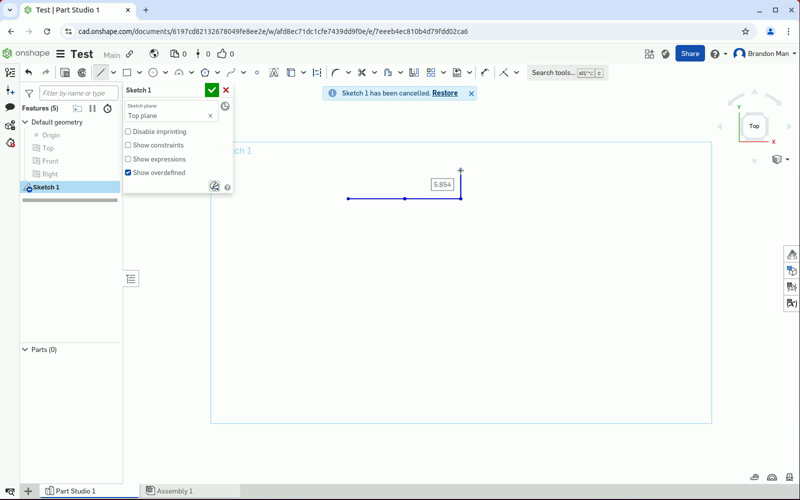
key_down(shift)
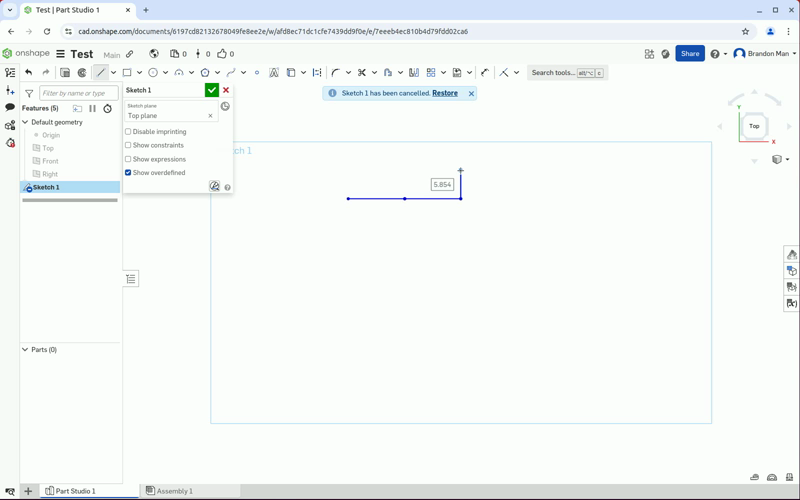
mouse_move(348, 170)
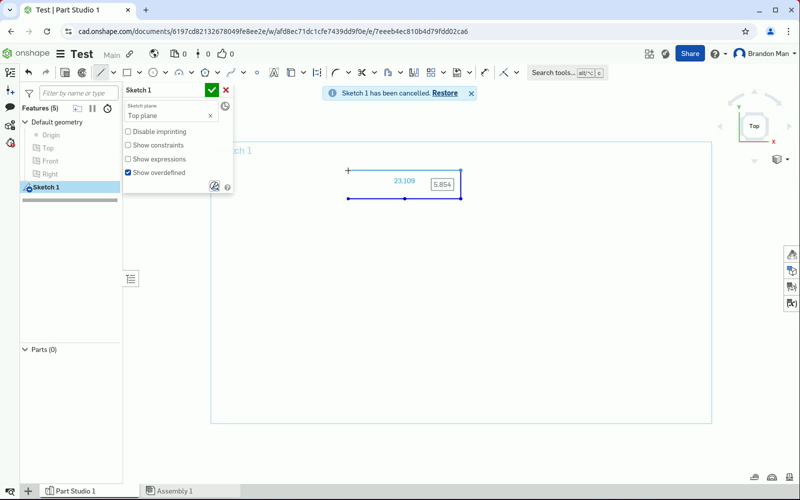
click(348, 170)
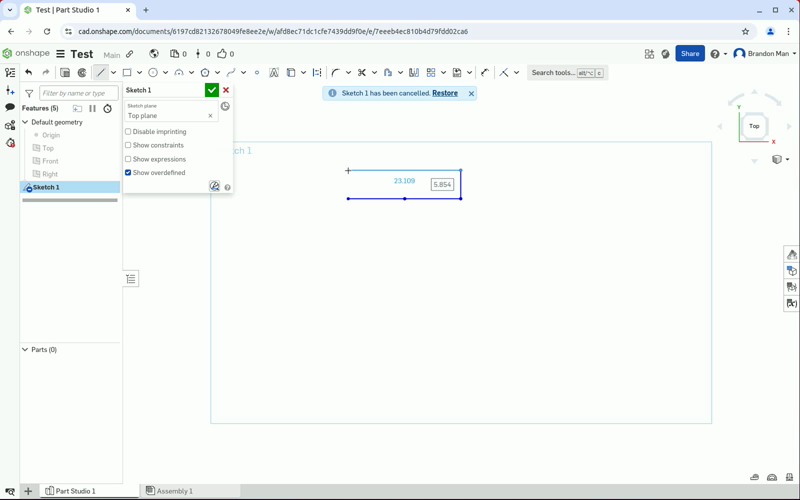
key_up(shift)
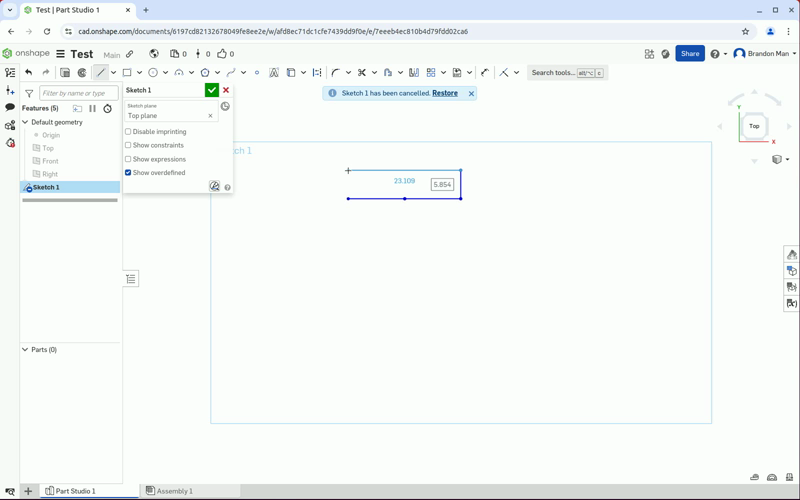
mouse_move(378, 170)
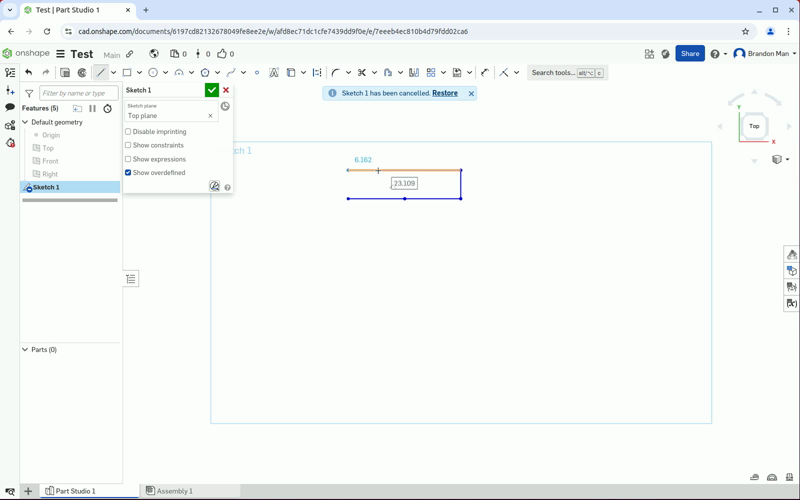
key_down(shift)
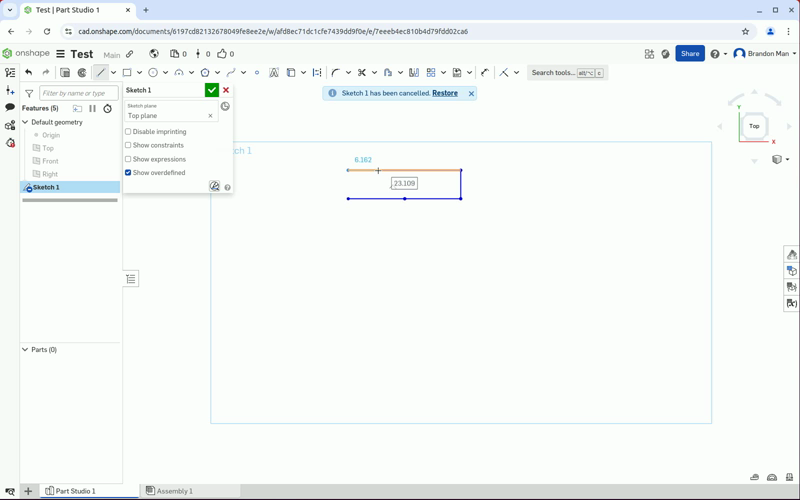
mouse_move(348, 198)
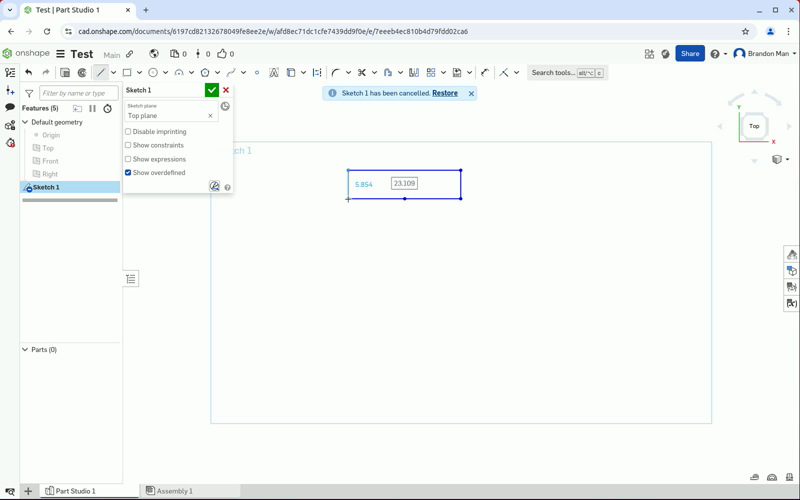
key_up(shift)
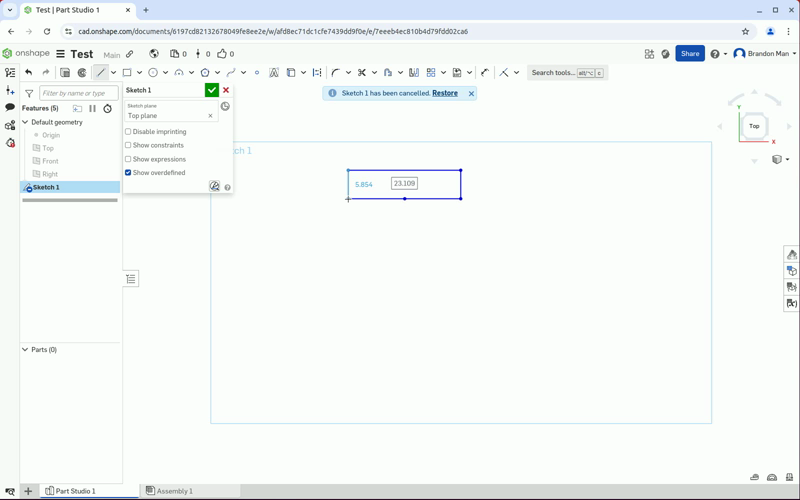
click(348, 198)
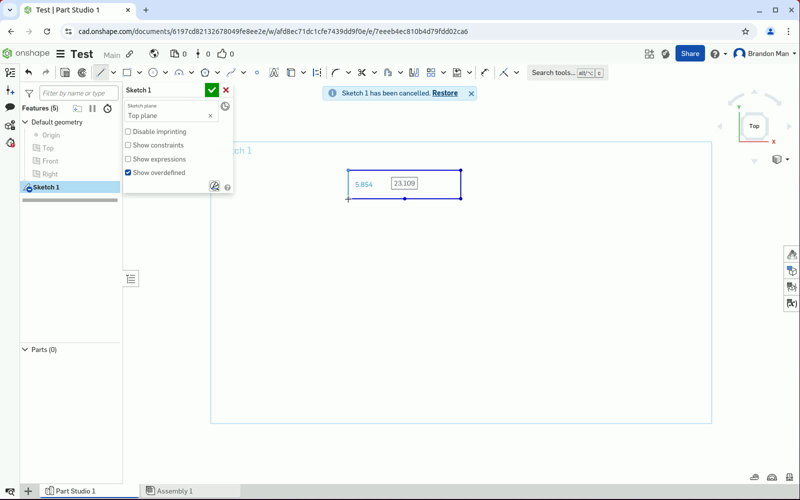
key(esc)
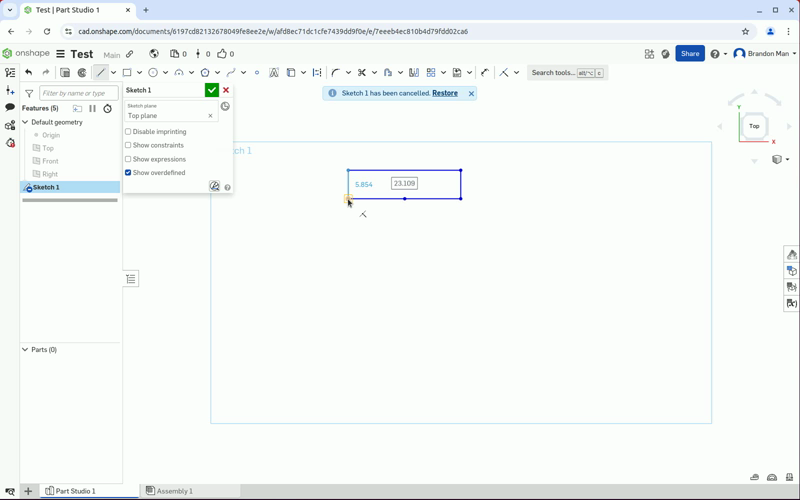
key(c)
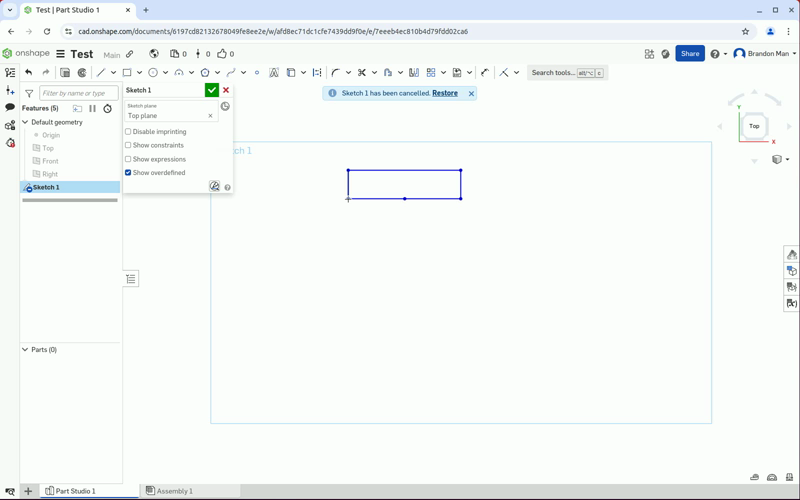
key_down(shift)
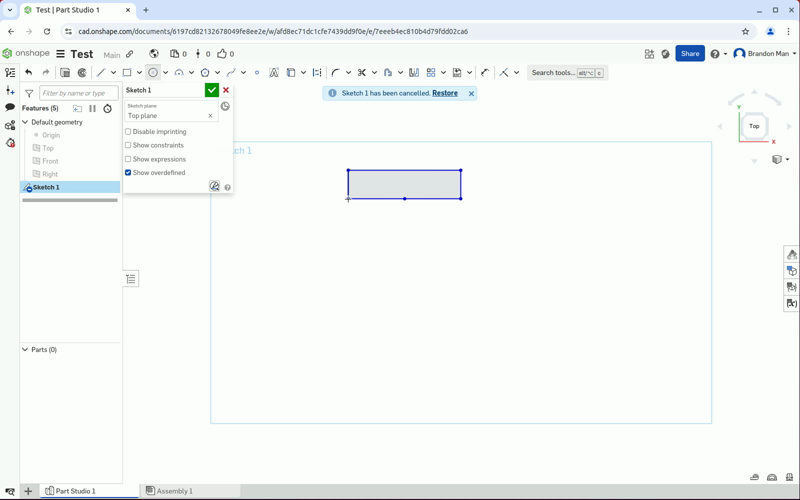
mouse_move(390, 184)
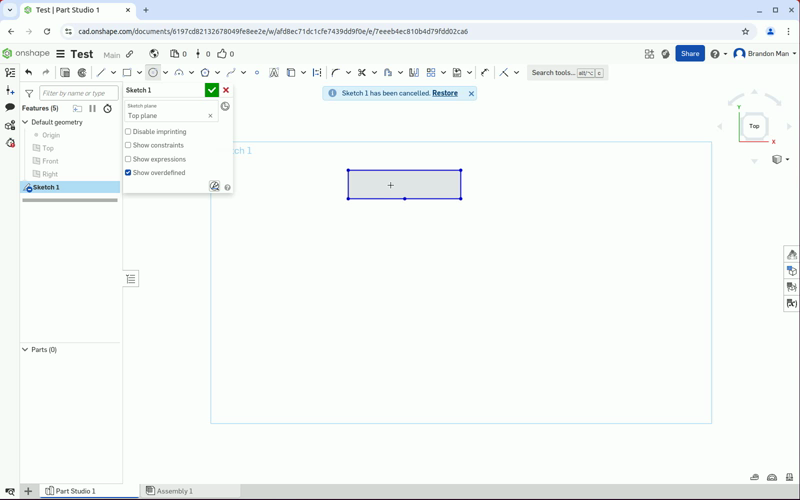
click(390, 184)
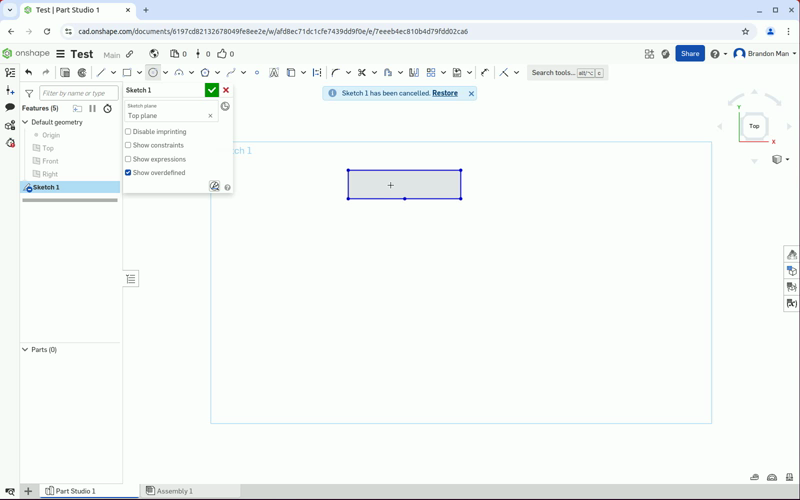
key_up(shift)
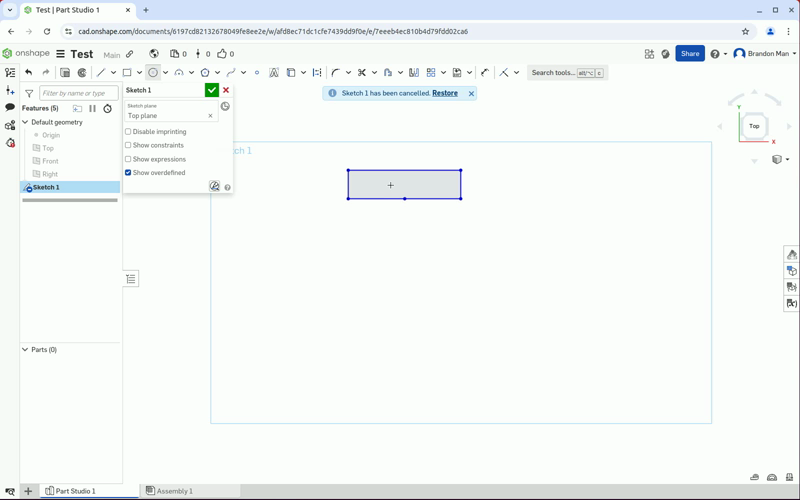
mouse_move(398, 184)
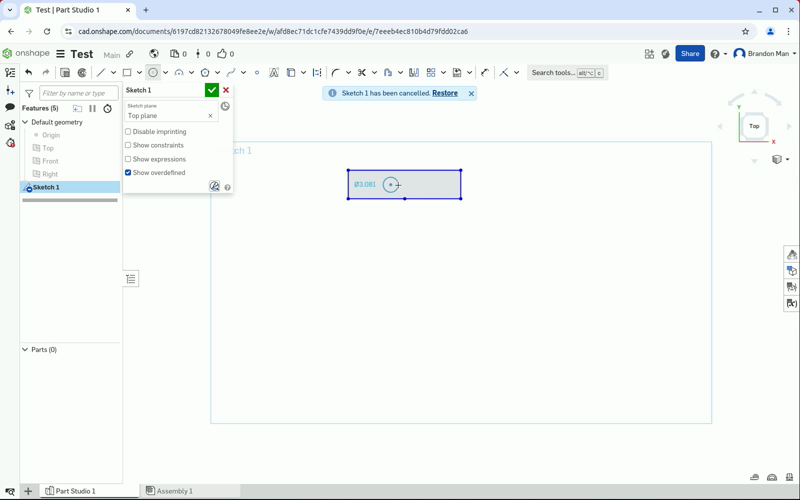
click(398, 184)
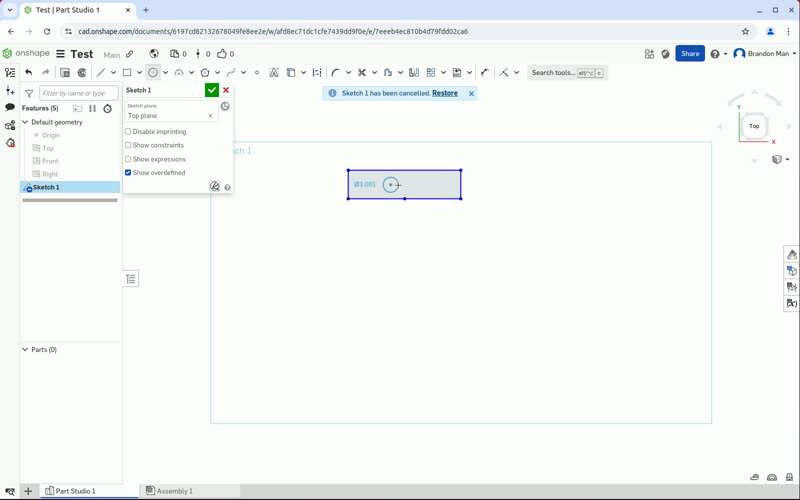
key(esc)
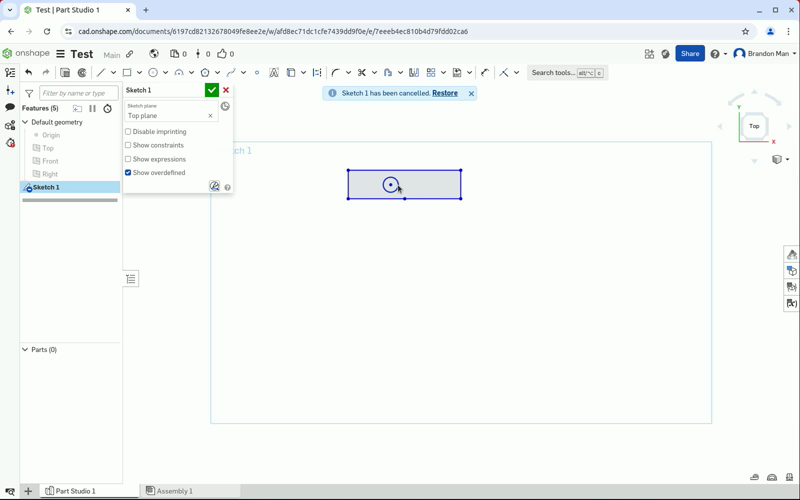
key(c)
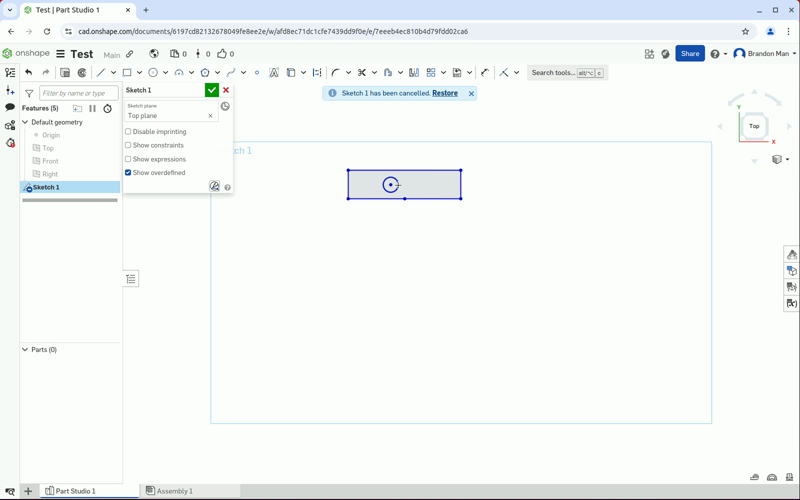
key_down(shift)
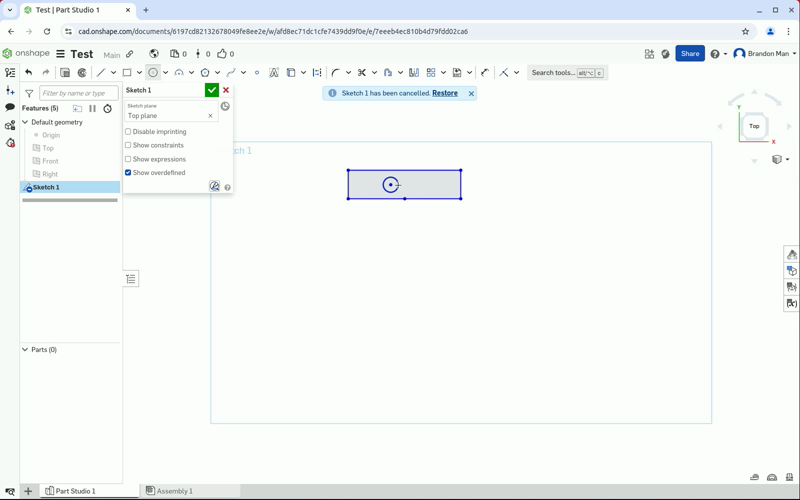
mouse_move(446, 184)
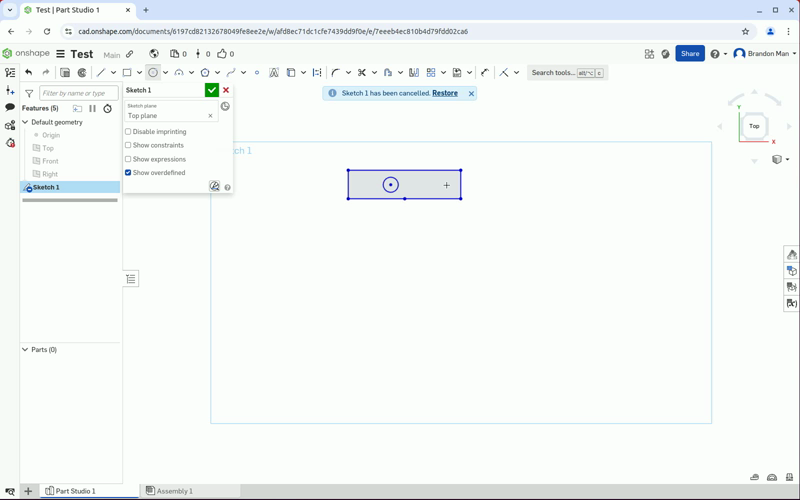
click(446, 184)
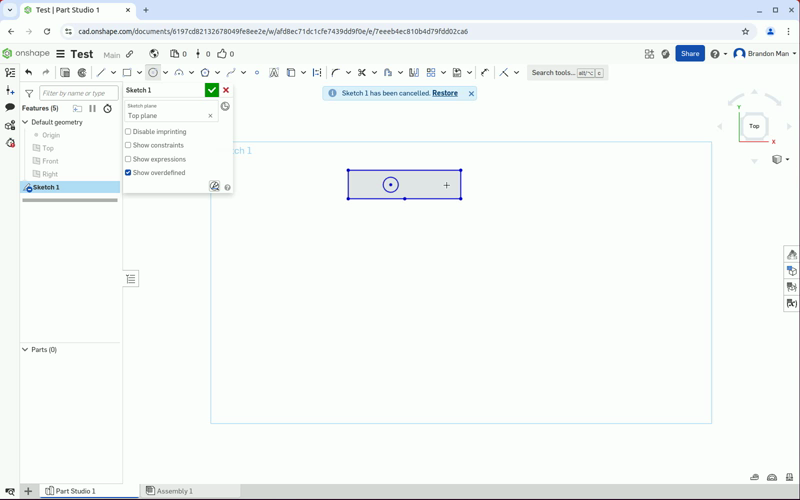
key_up(shift)
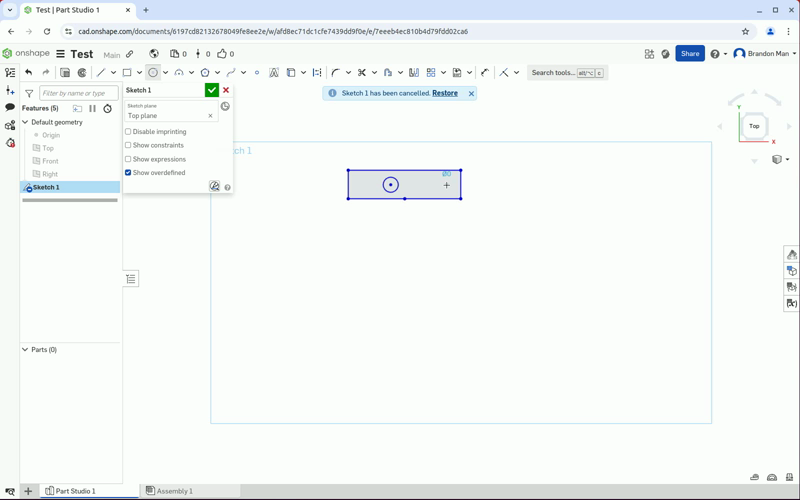
mouse_move(453, 184)
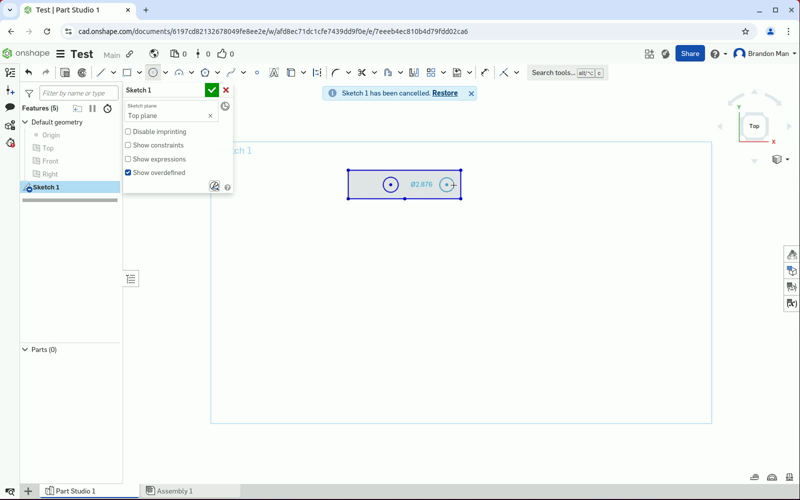
click(453, 184)
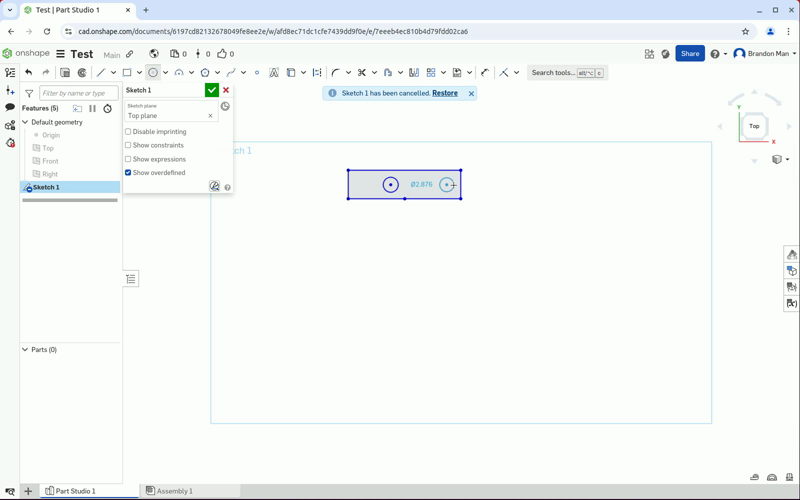
key(esc)
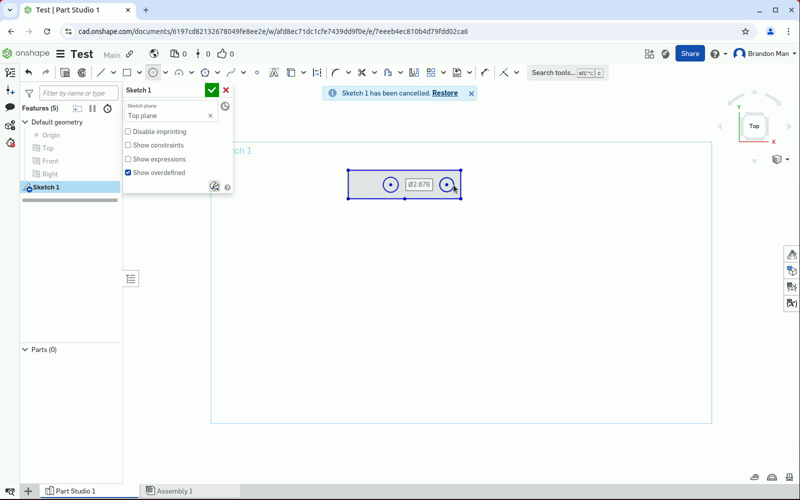
mouse_move(373, 188)
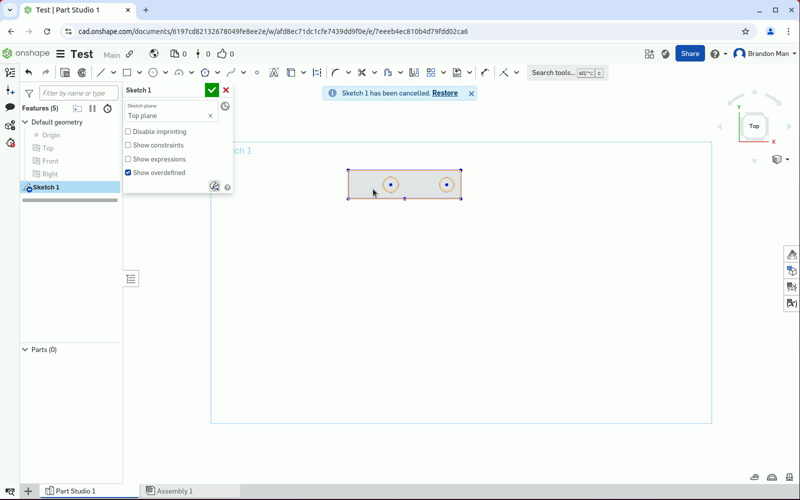
click(373, 188)
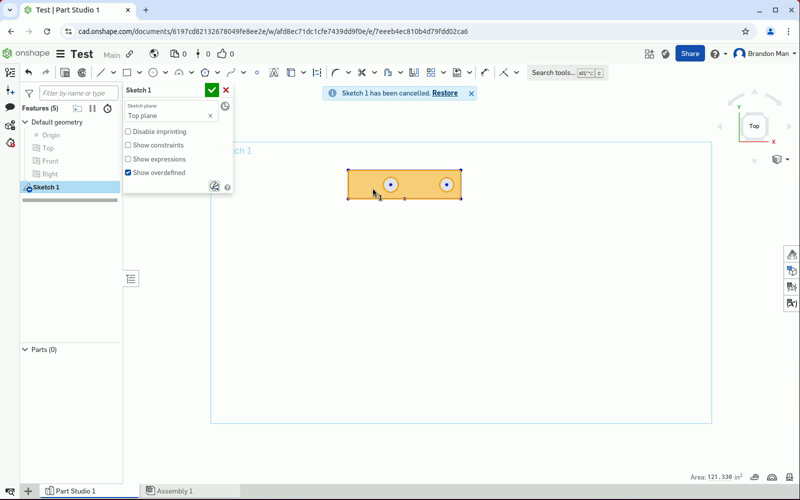
mouse_move(73, 352)
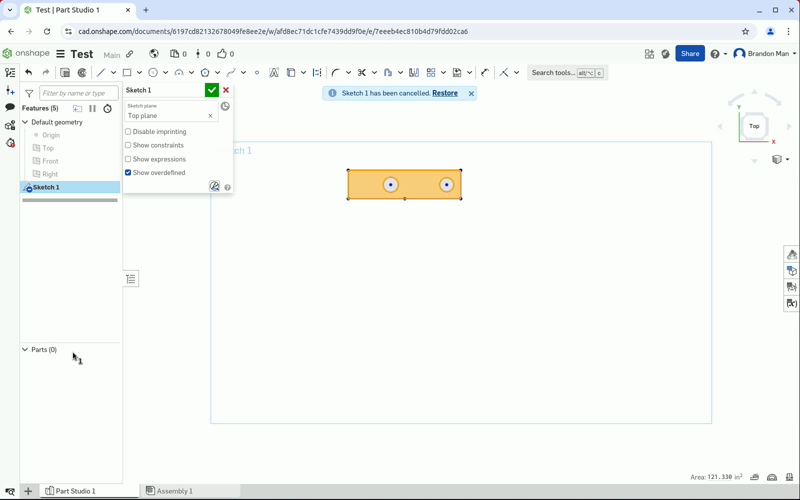
key(shift+y)
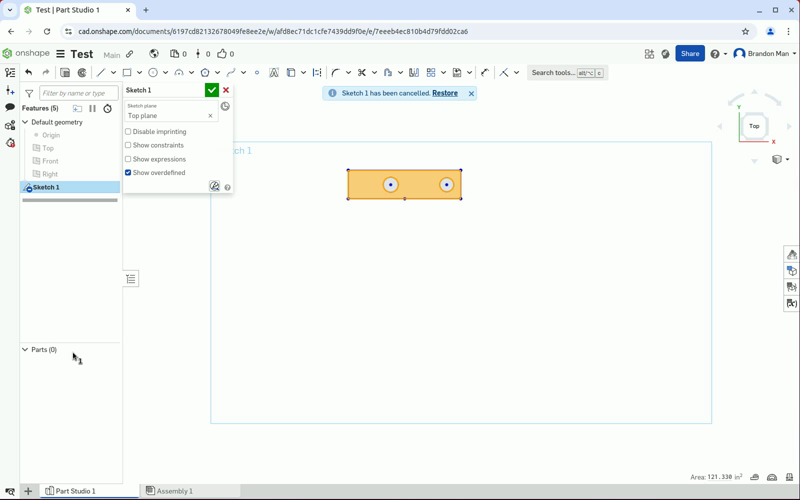
key(shift+e)
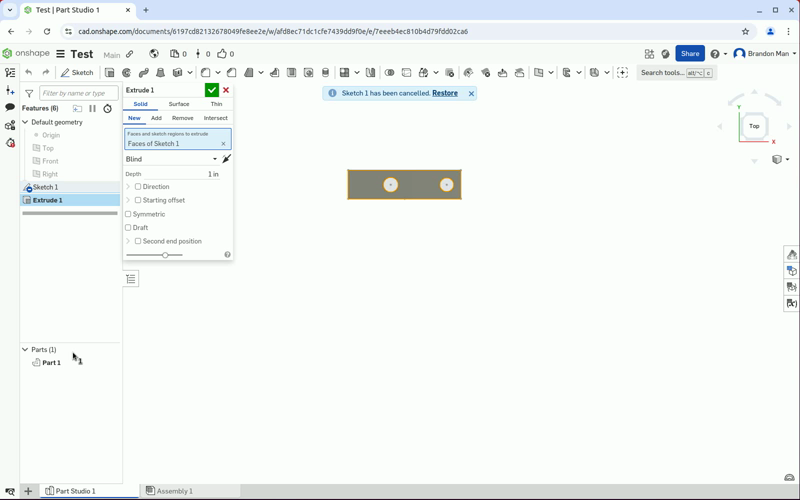
mouse_move(143, 106)
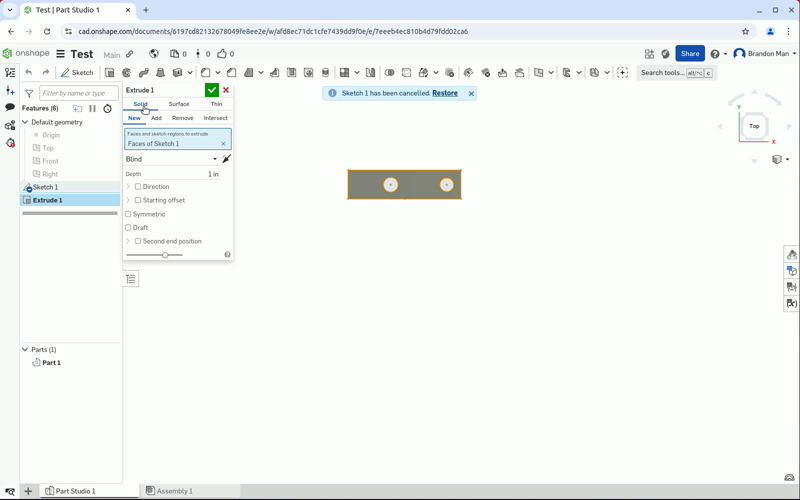
click(143, 106)
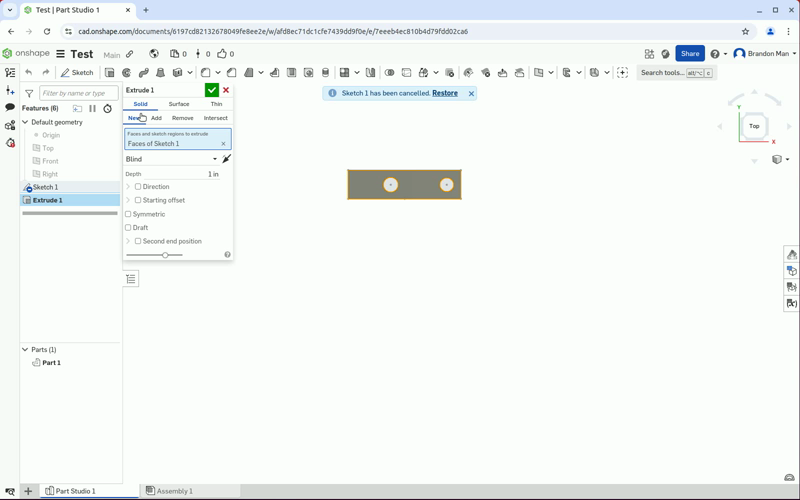
mouse_move(137, 120)
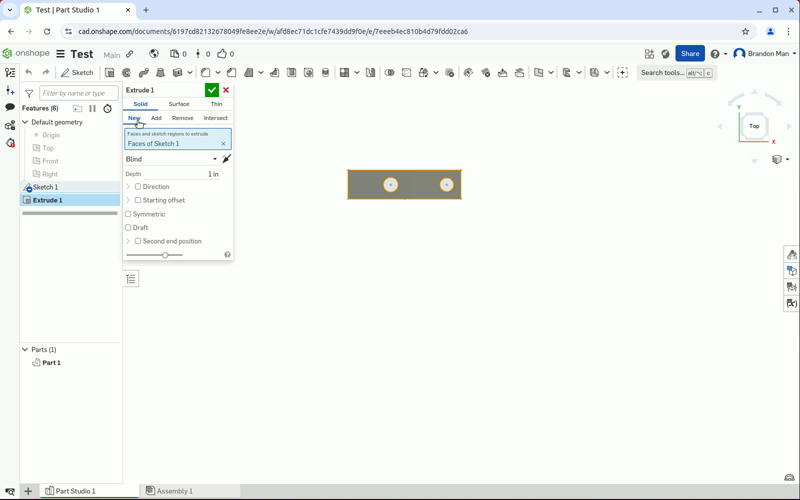
click(137, 120)
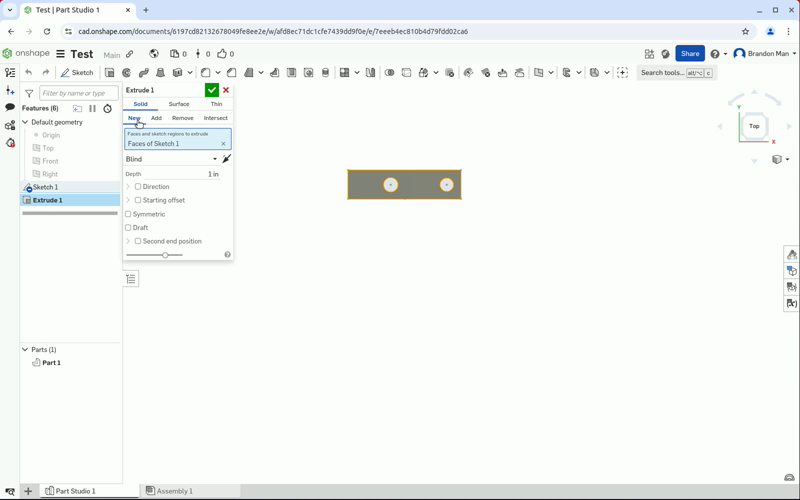
key(tab, 4)
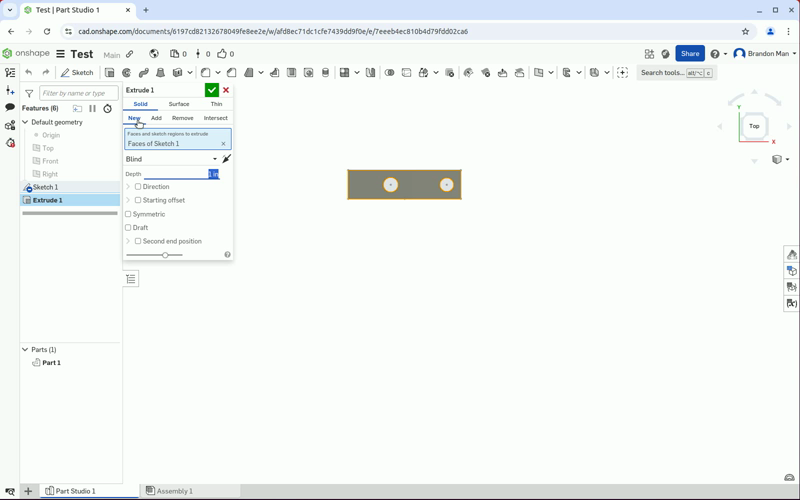
text(1.444)
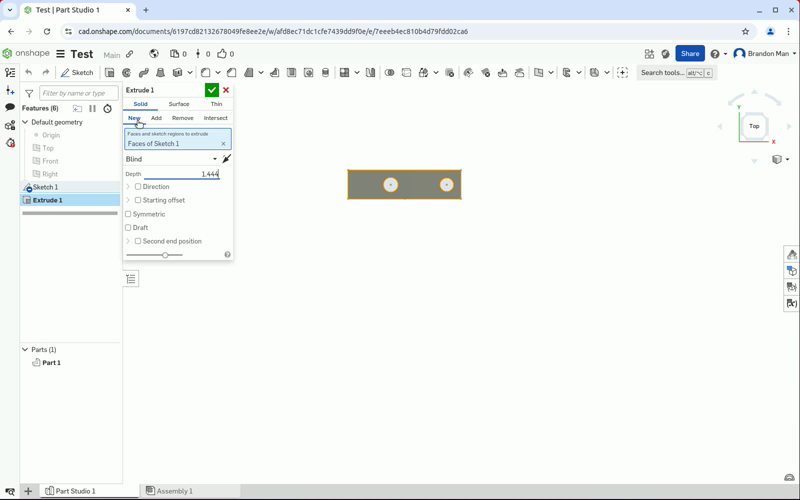
key(enter)
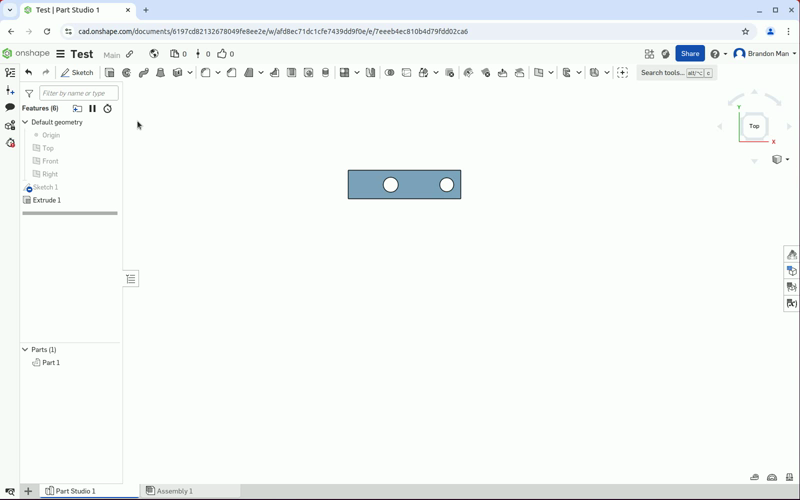
key(shift+h)
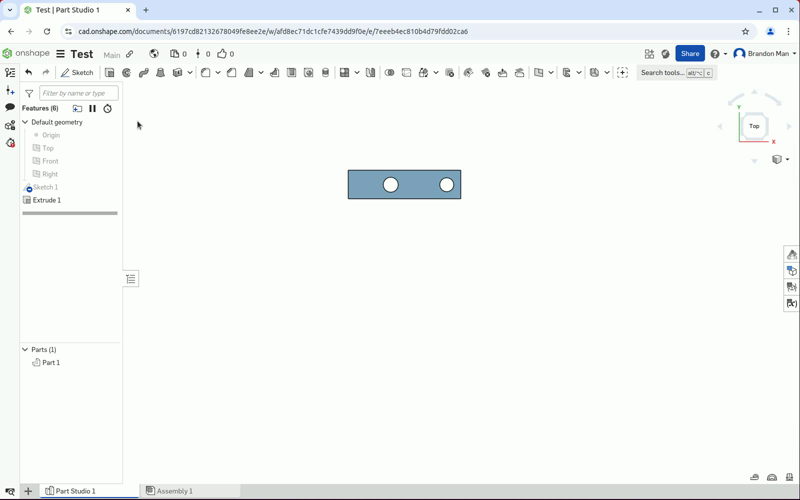
key(shift+h)
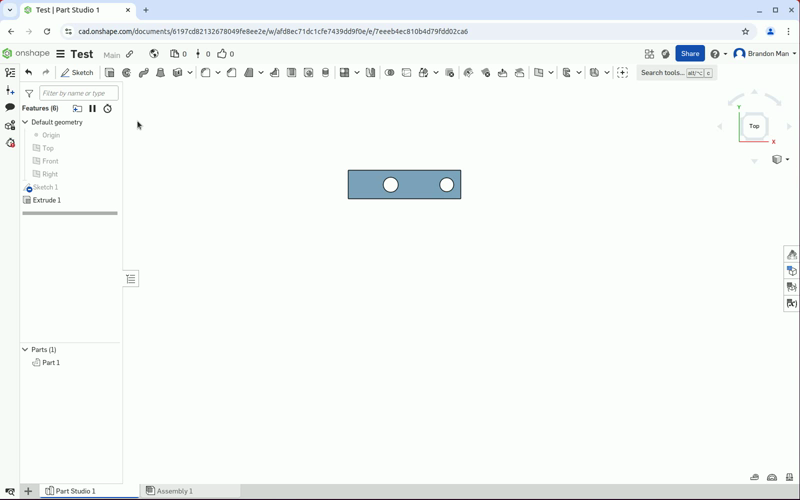
mouse_move(73, 189)
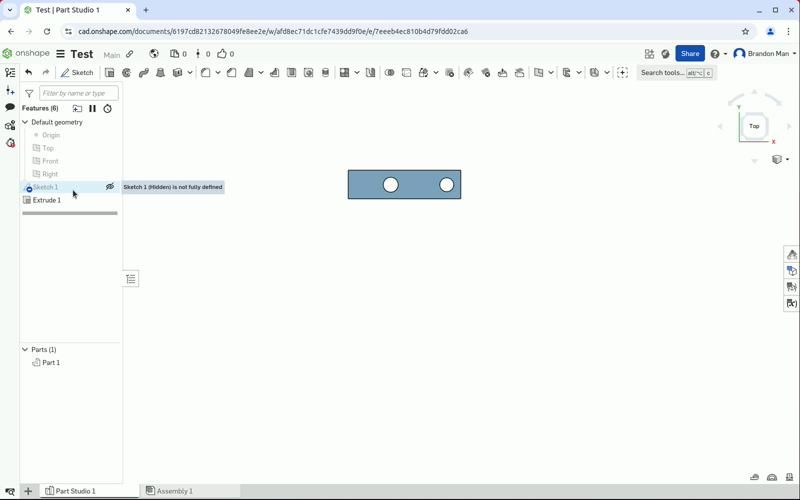
click(73, 189)
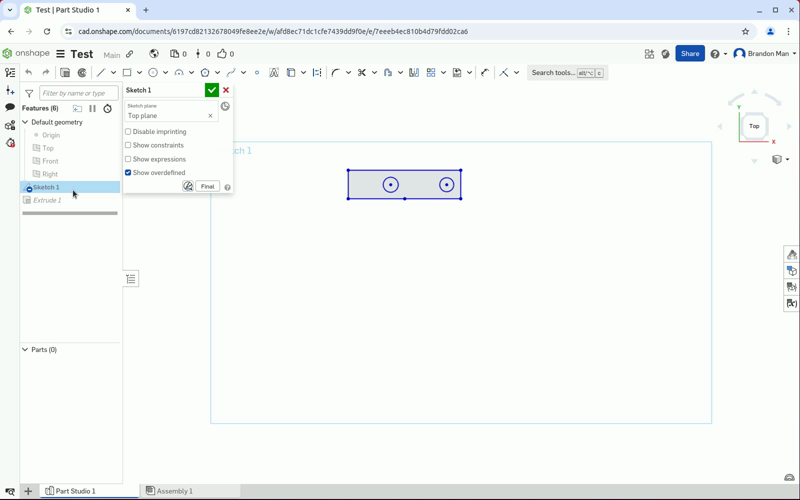
mouse_move(229, 92)
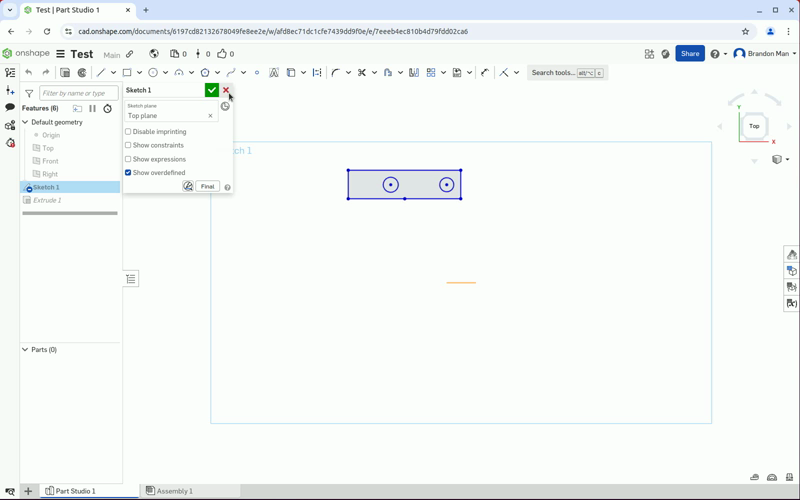
click(229, 92)
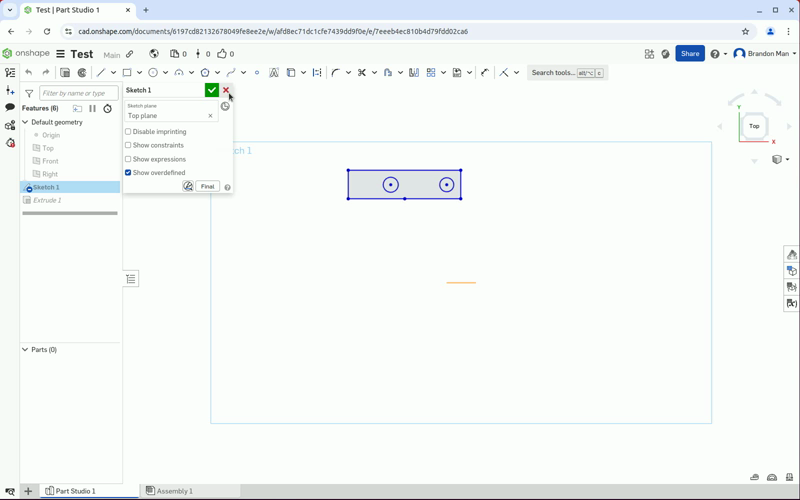
key(shift+s)
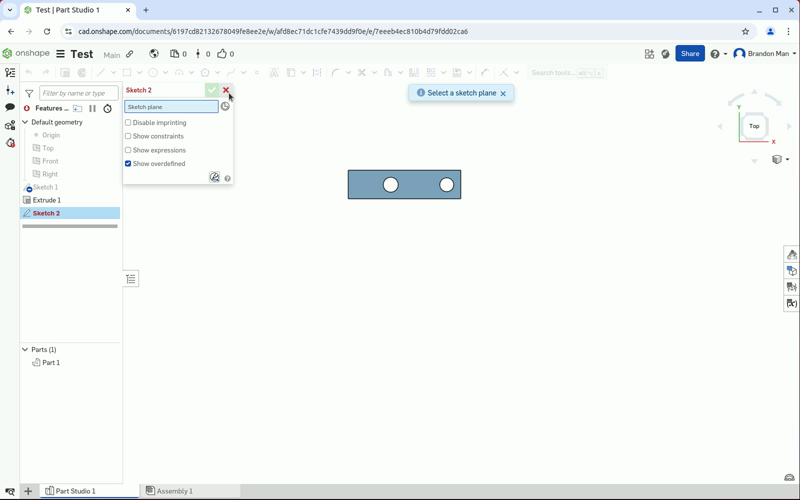
mouse_move(73, 150)
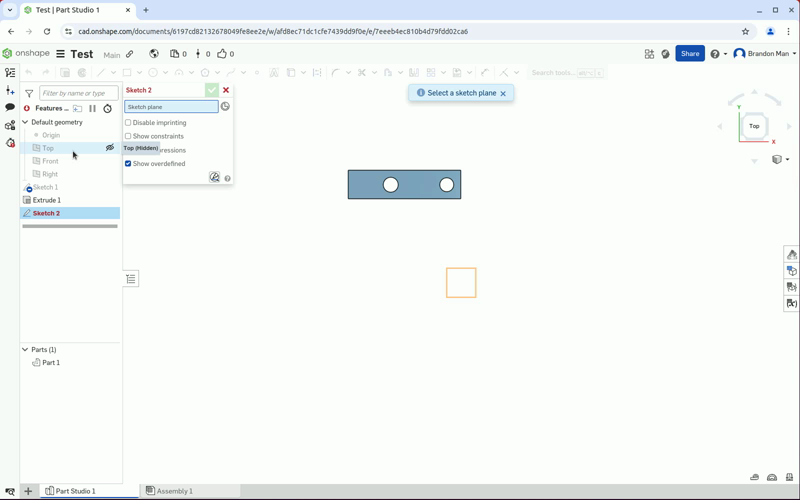
click(73, 150)
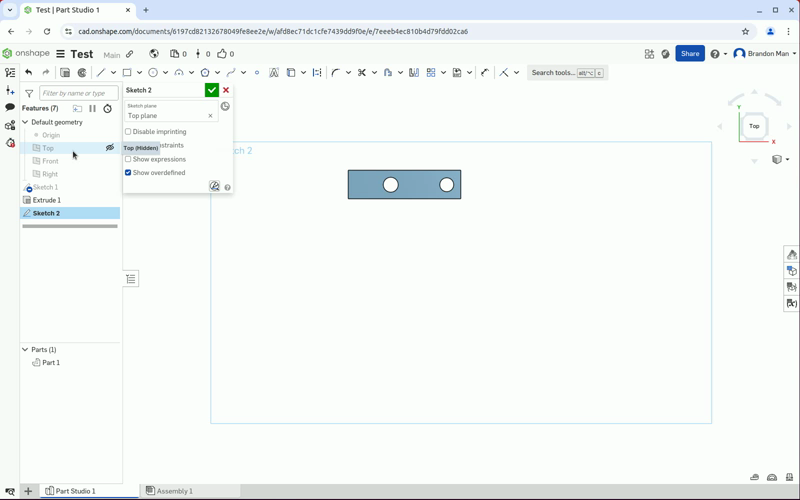
mouse_move(73, 352)
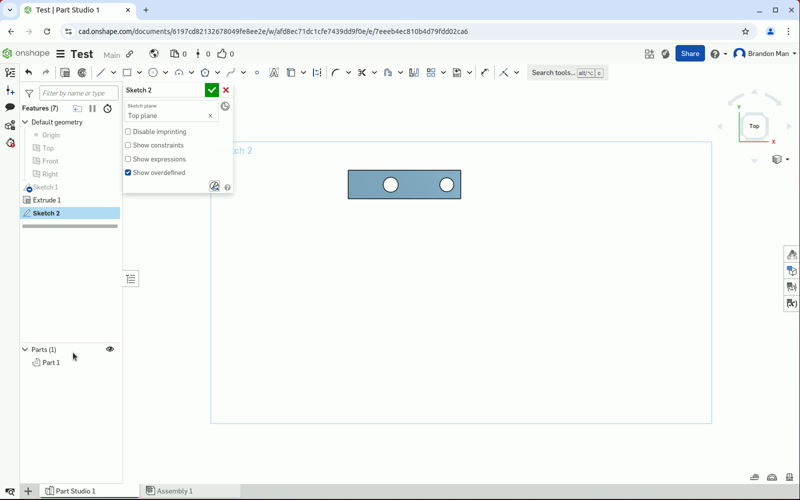
key(y)
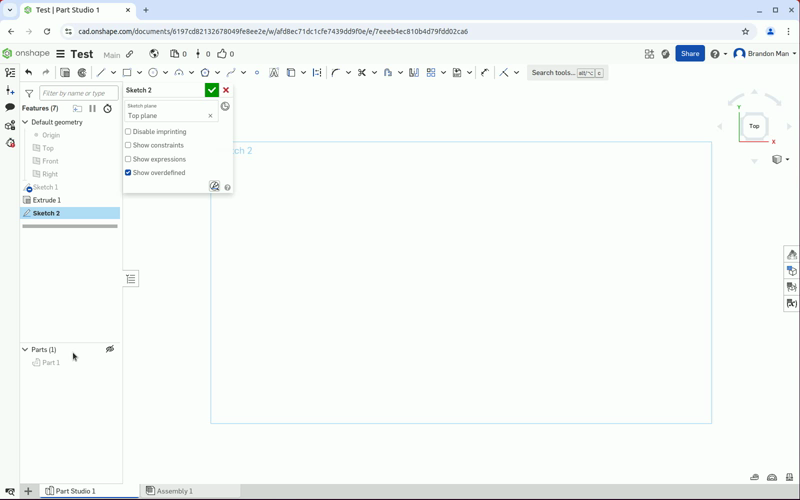
key(l)
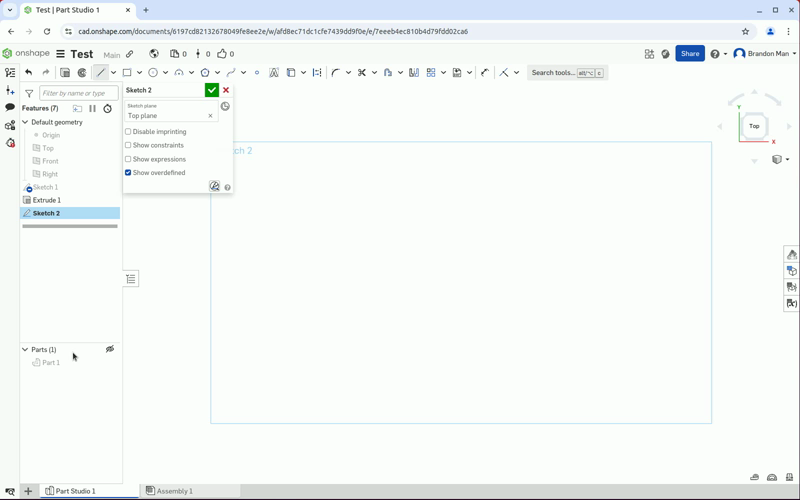
key_down(shift)
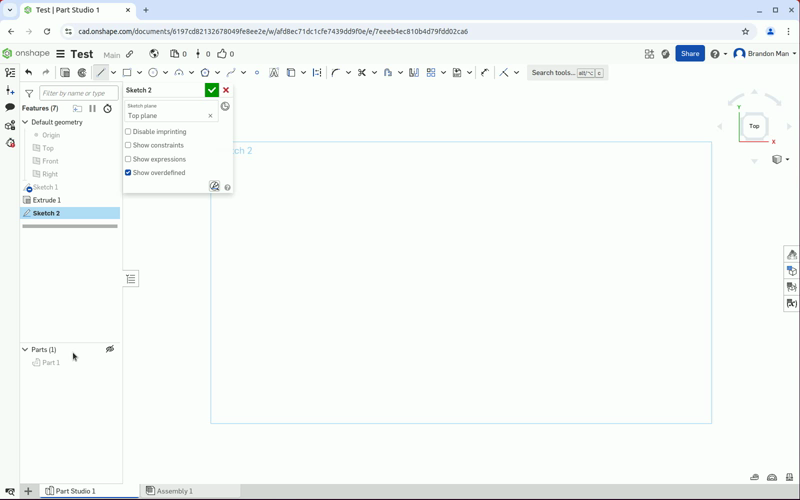
mouse_move(348, 282)
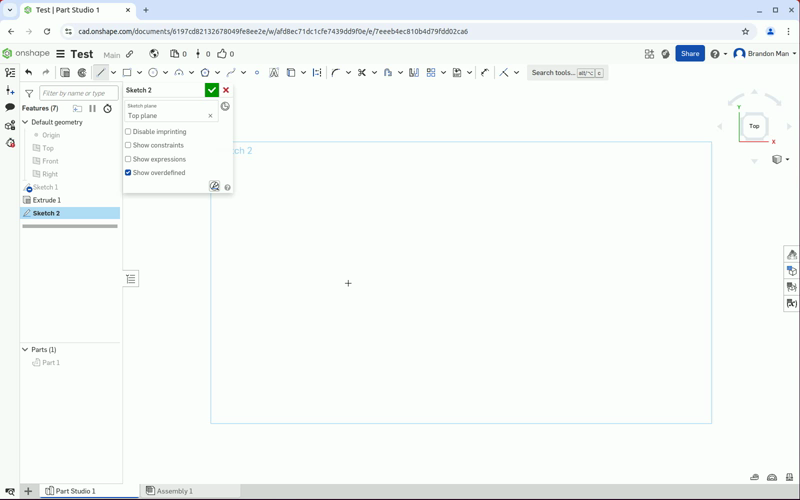
click(348, 282)
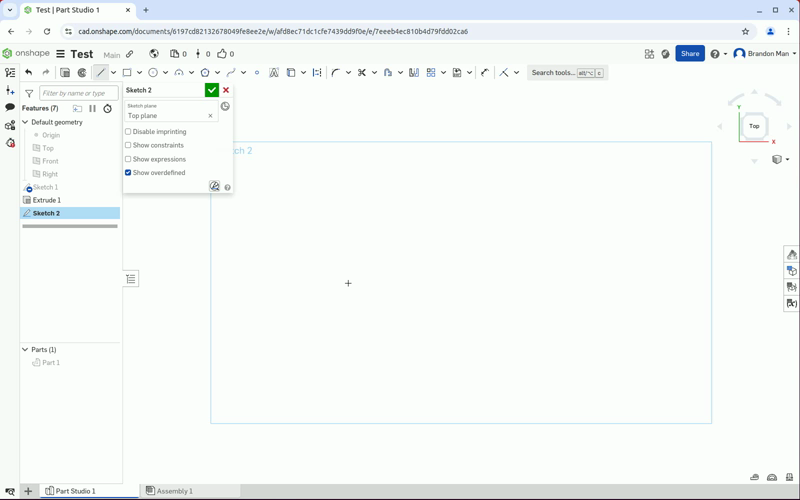
key_up(shift)
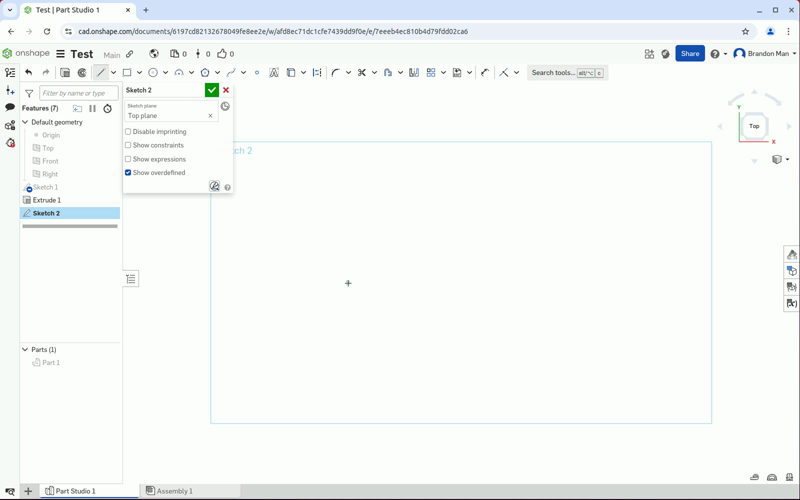
key_down(shift)
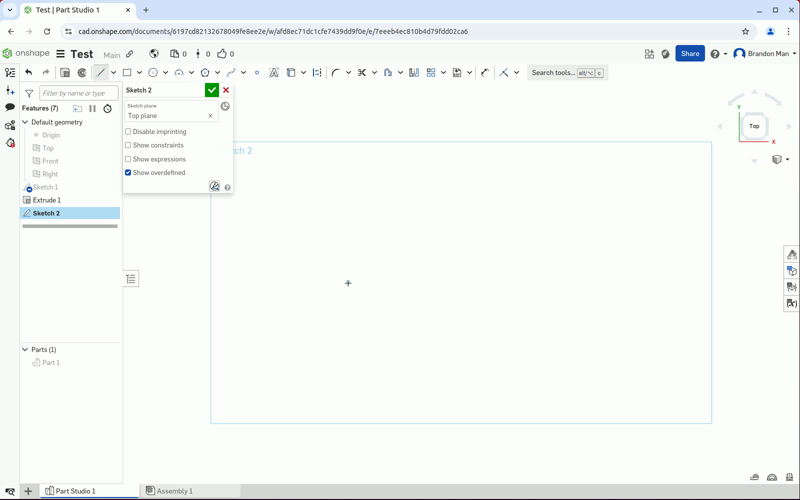
mouse_move(378, 282)
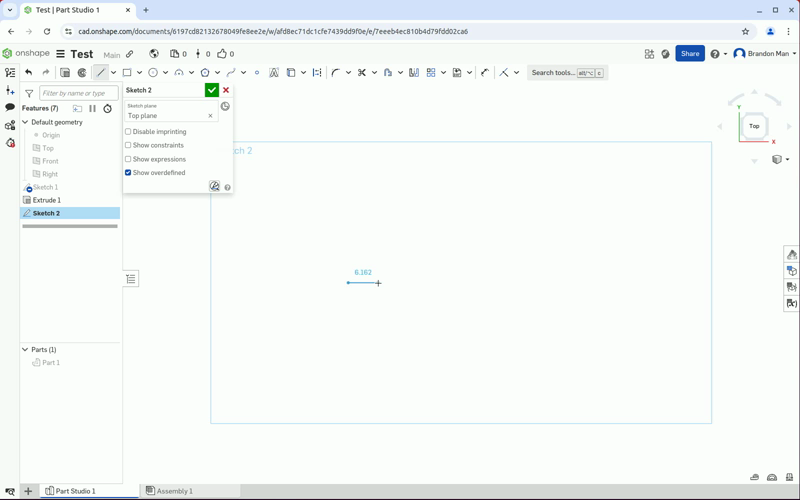
mouse_move(404, 282)
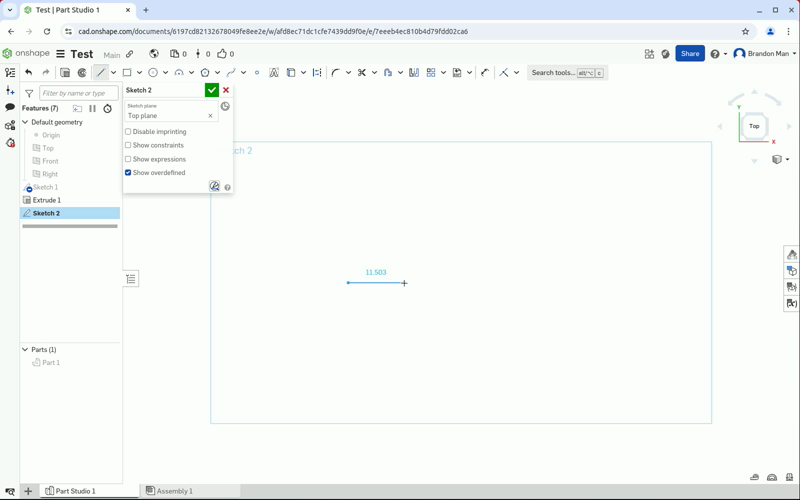
click(404, 282)
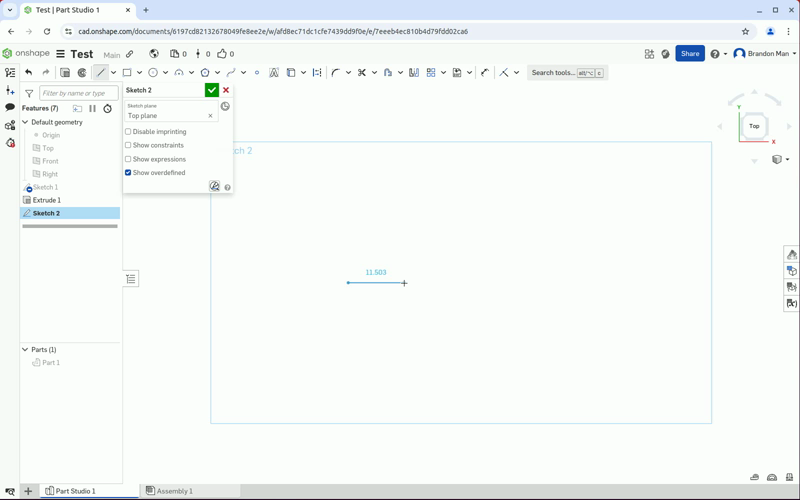
key_up(shift)
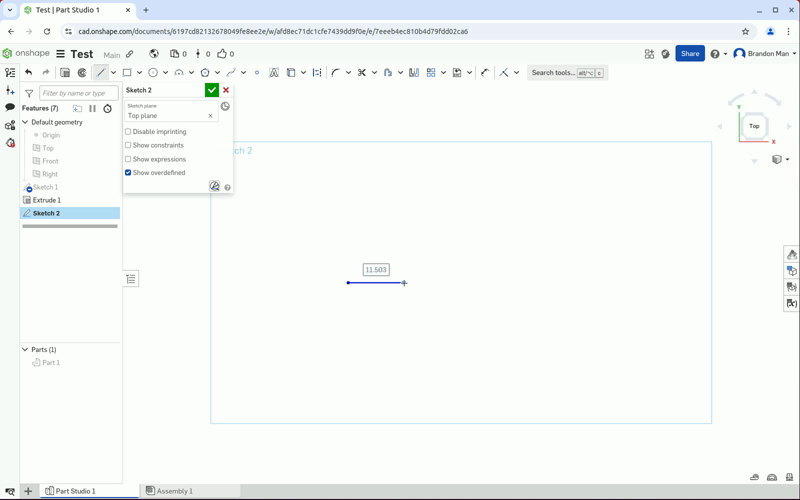
key_down(shift)
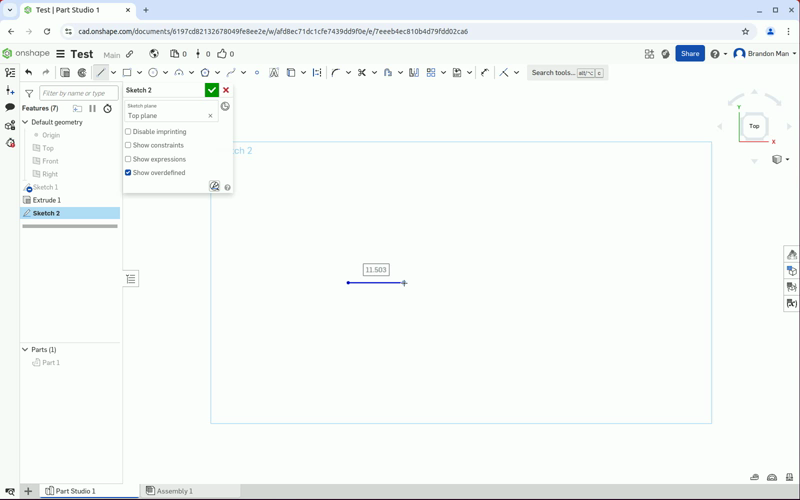
mouse_move(404, 198)
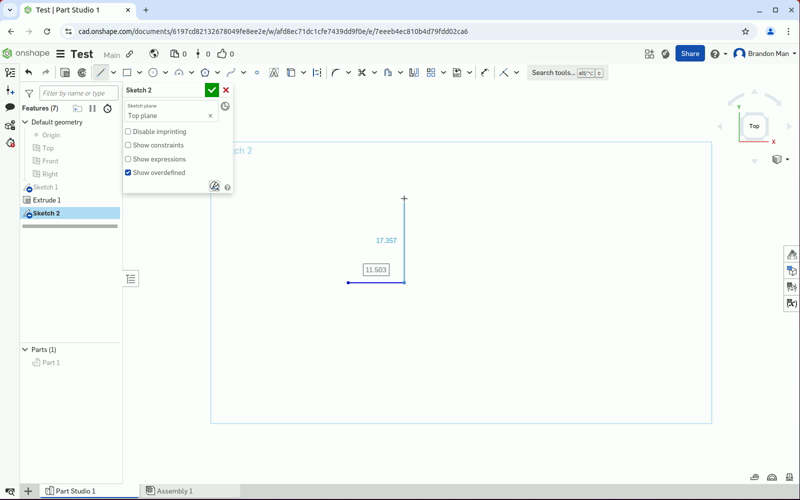
click(404, 198)
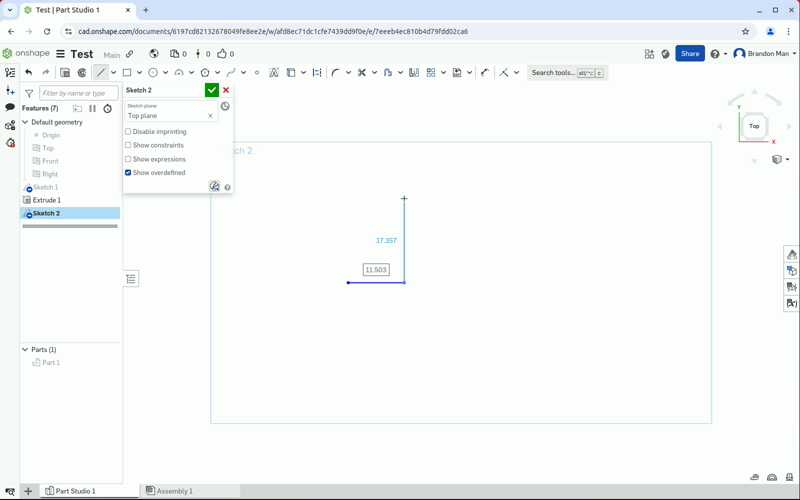
key_up(shift)
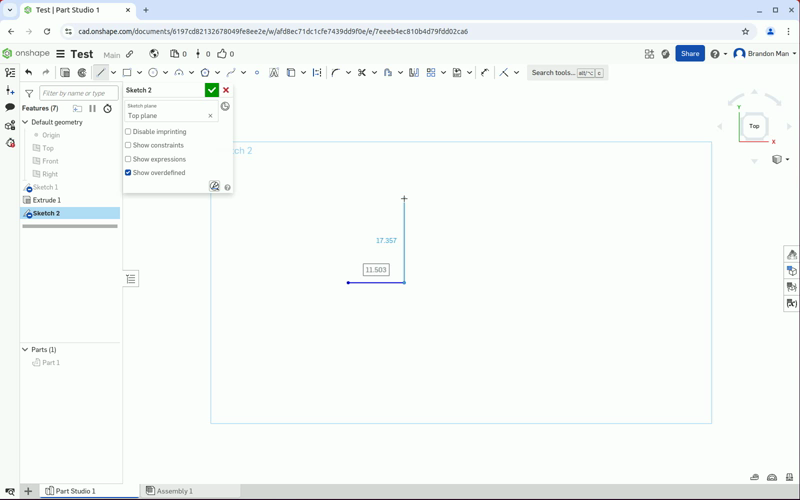
key_down(shift)
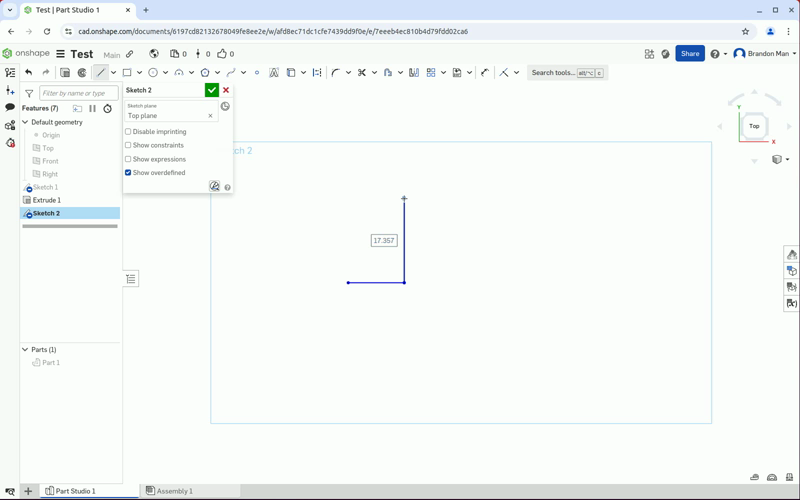
mouse_move(434, 198)
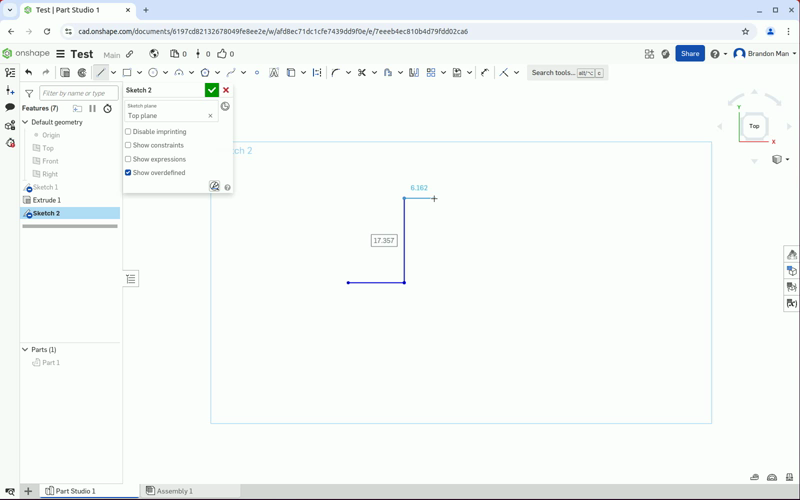
mouse_move(348, 198)
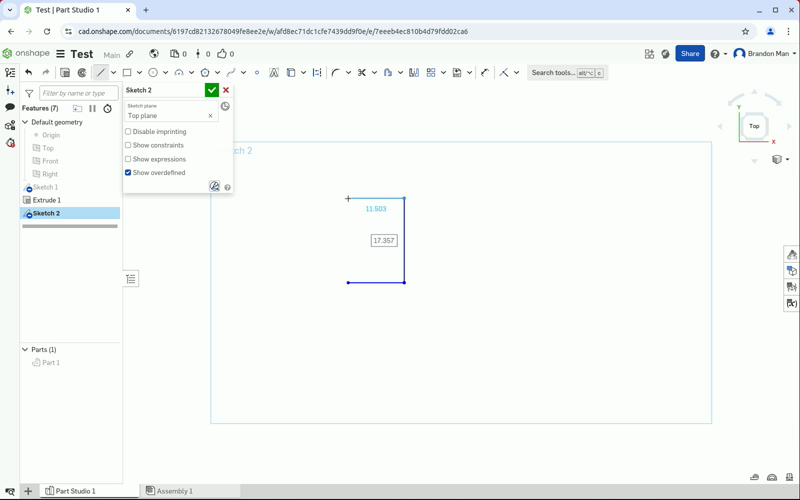
click(348, 198)
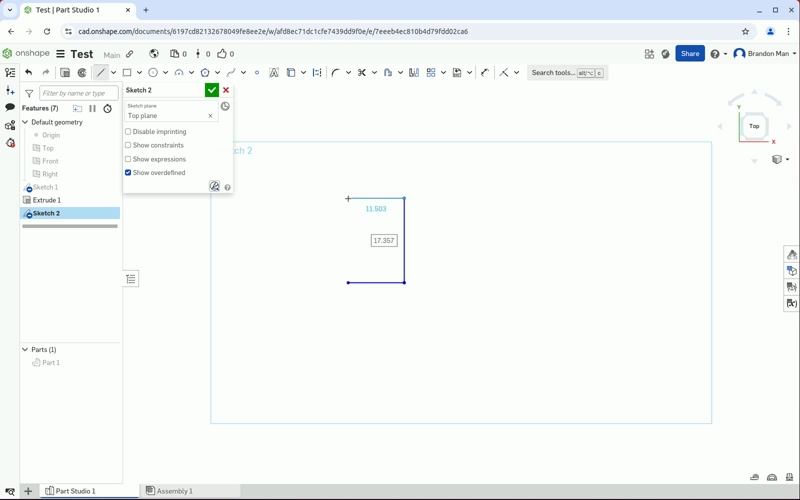
key_up(shift)
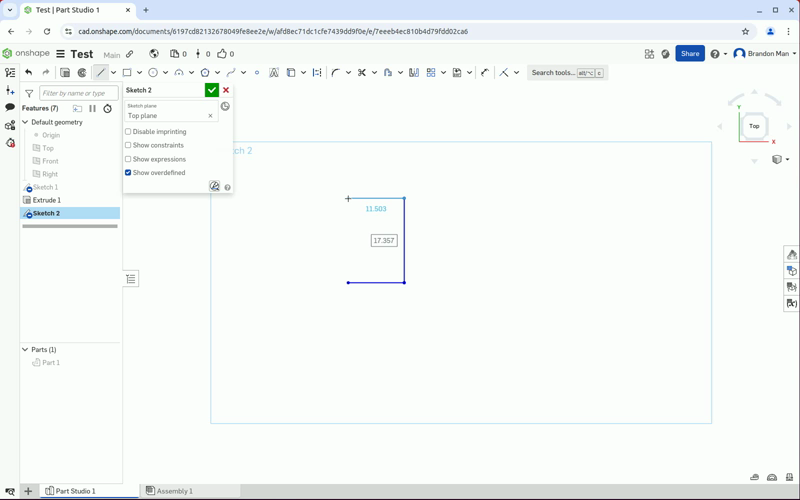
key_down(shift)
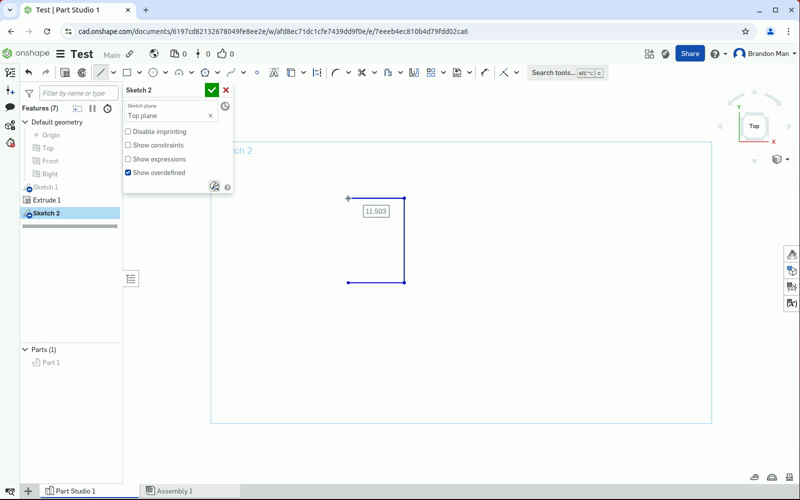
mouse_move(348, 282)
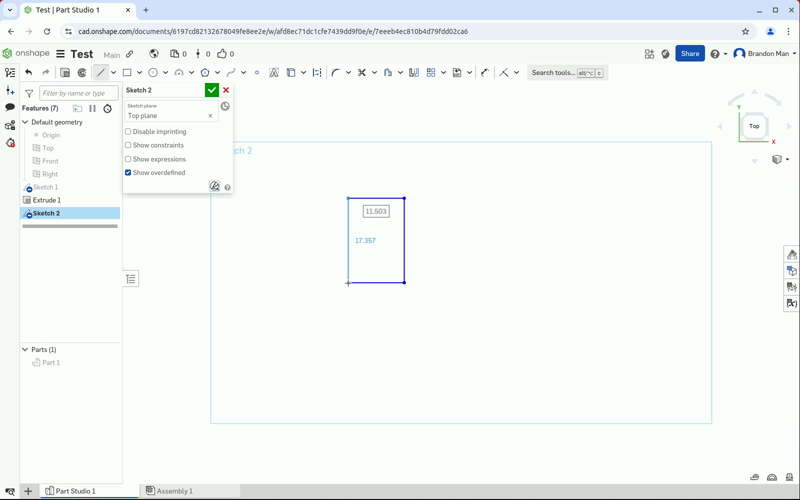
key_up(shift)
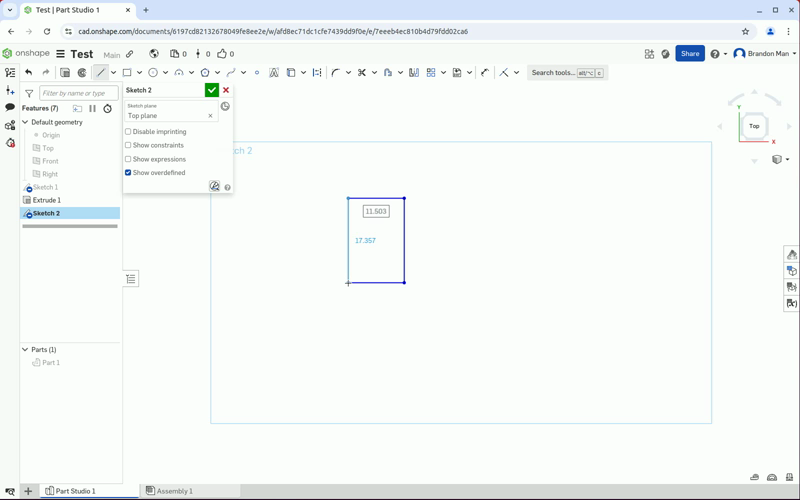
click(348, 282)
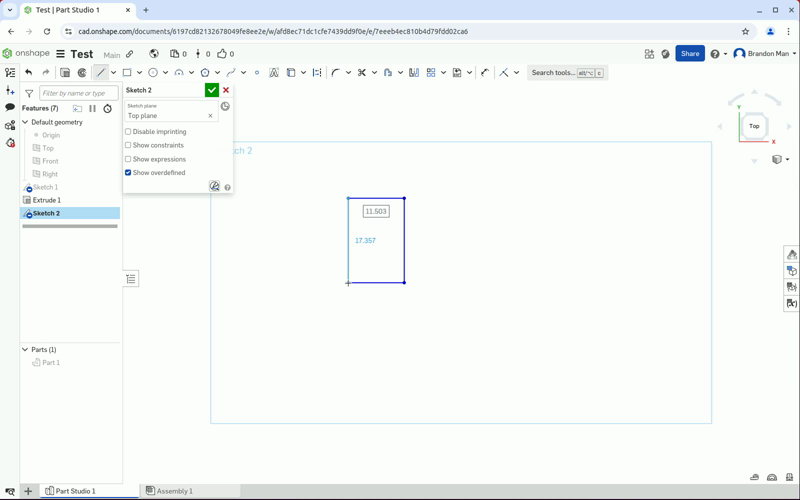
key(esc)
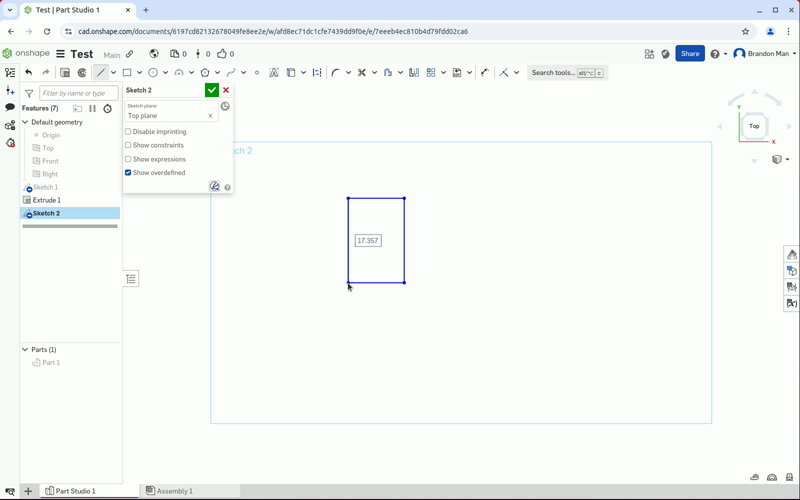
key(c)
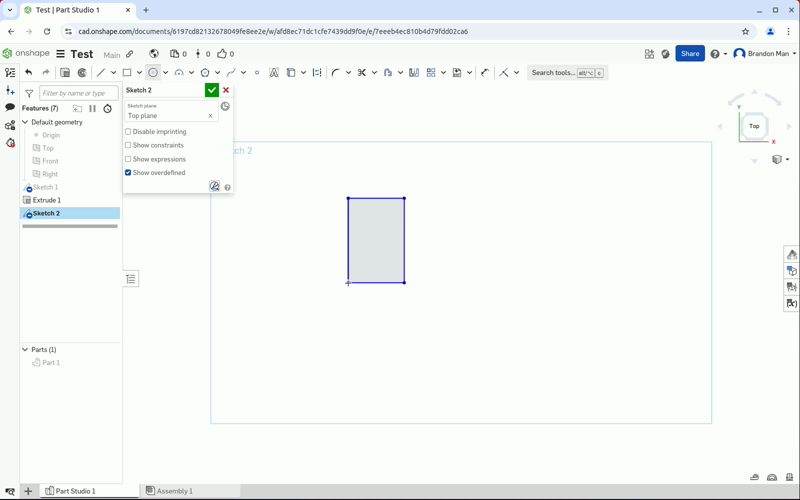
key_down(shift)
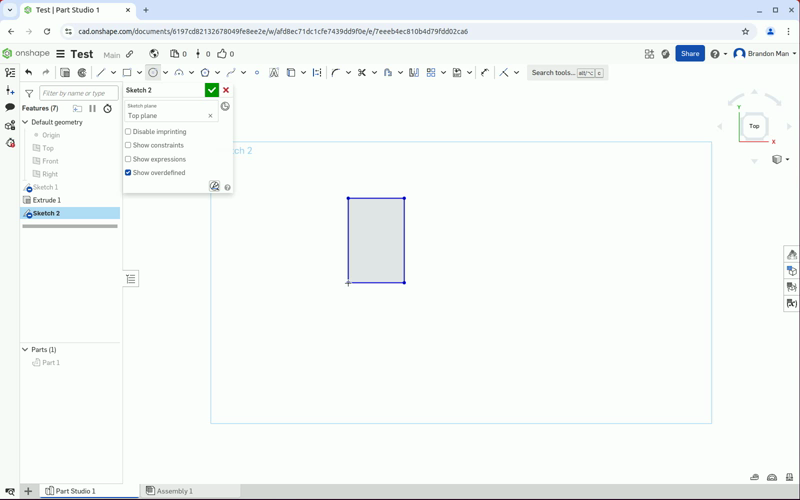
mouse_move(376, 271)
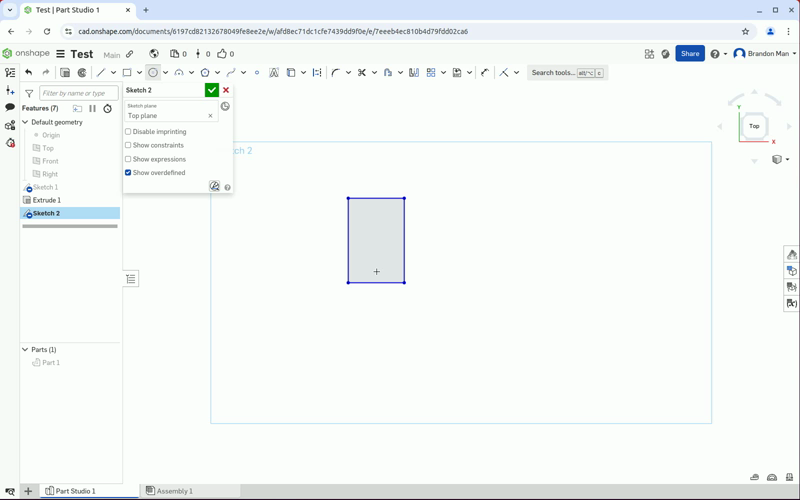
click(376, 271)
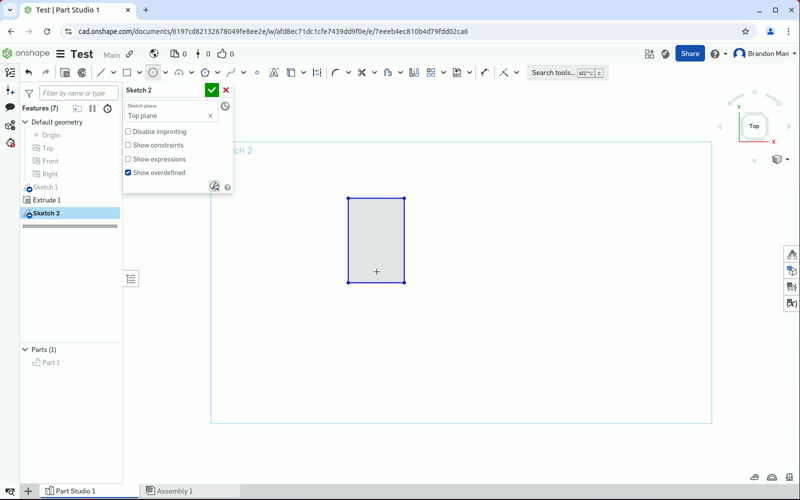
key_up(shift)
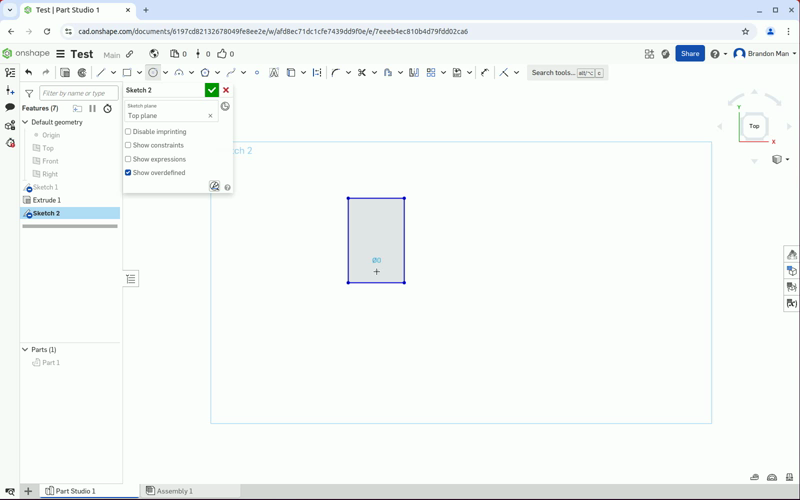
mouse_move(380, 271)
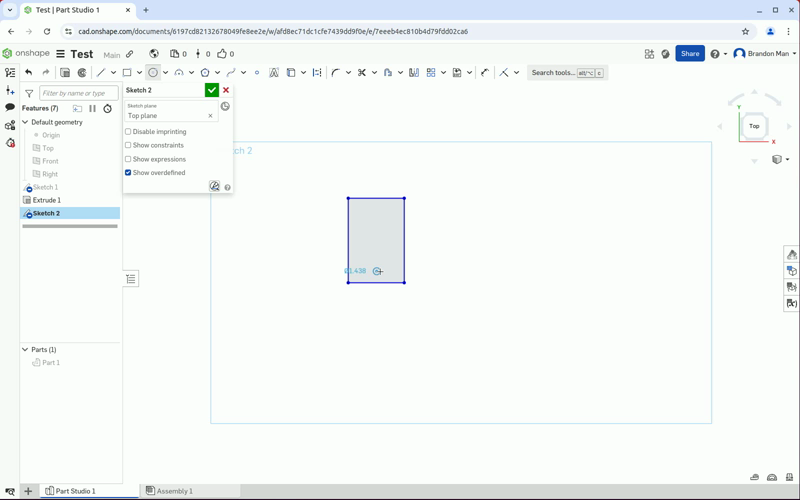
click(380, 271)
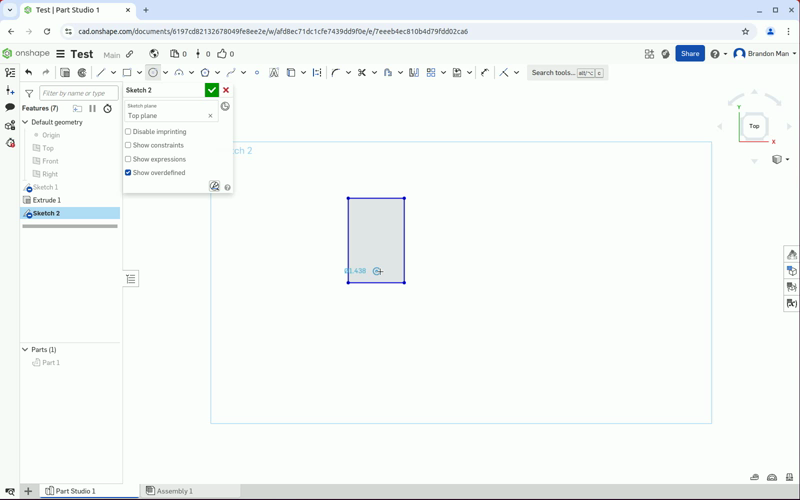
key(esc)
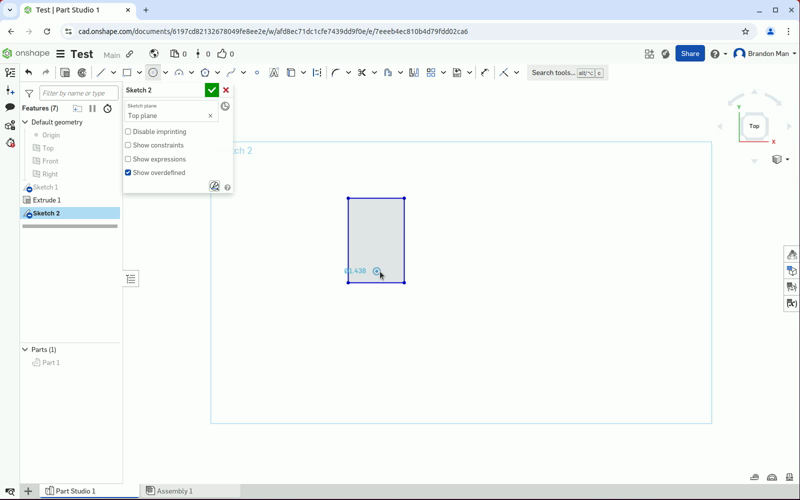
key(c)
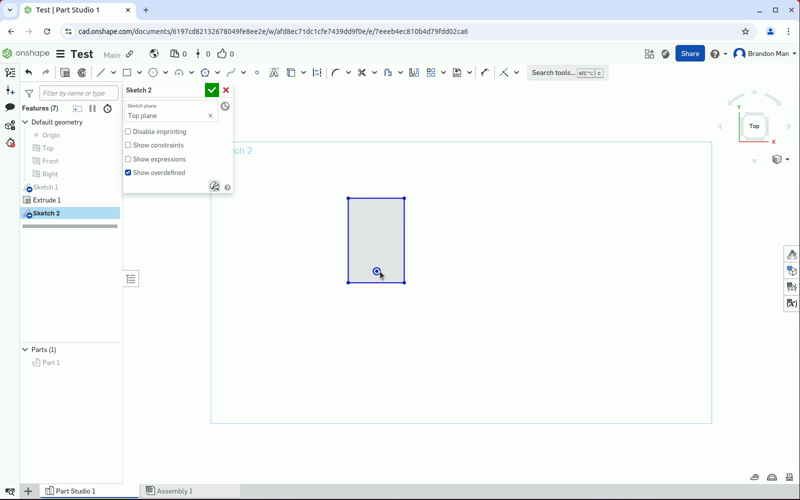
key_down(shift)
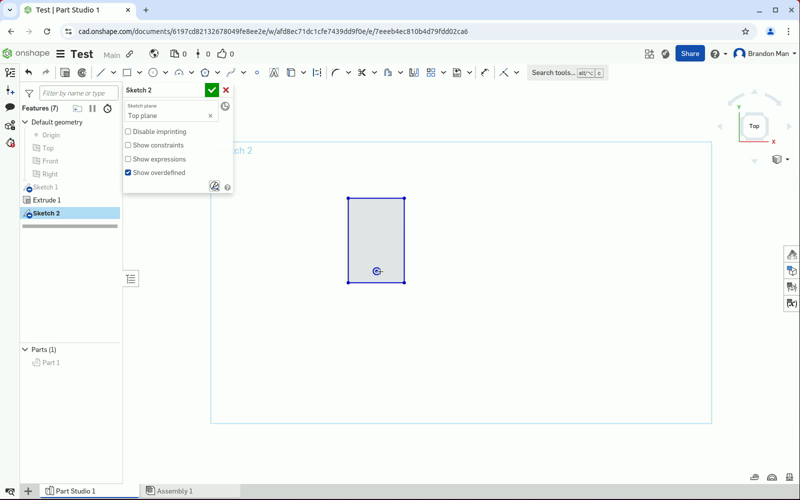
mouse_move(376, 254)
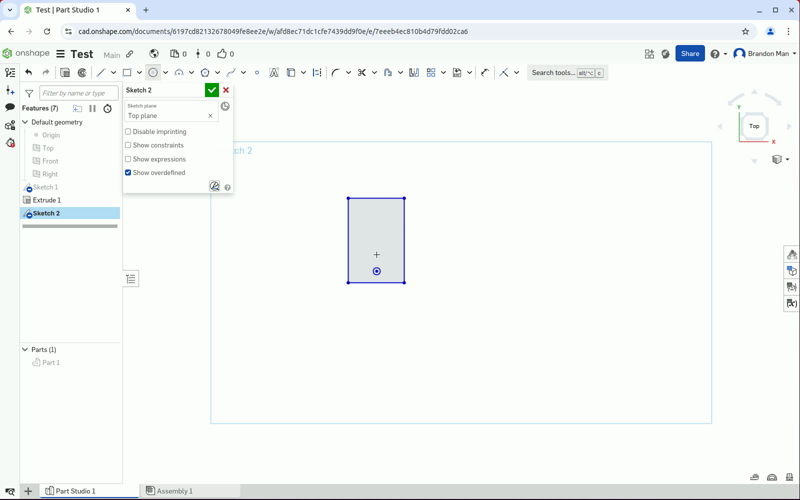
click(376, 254)
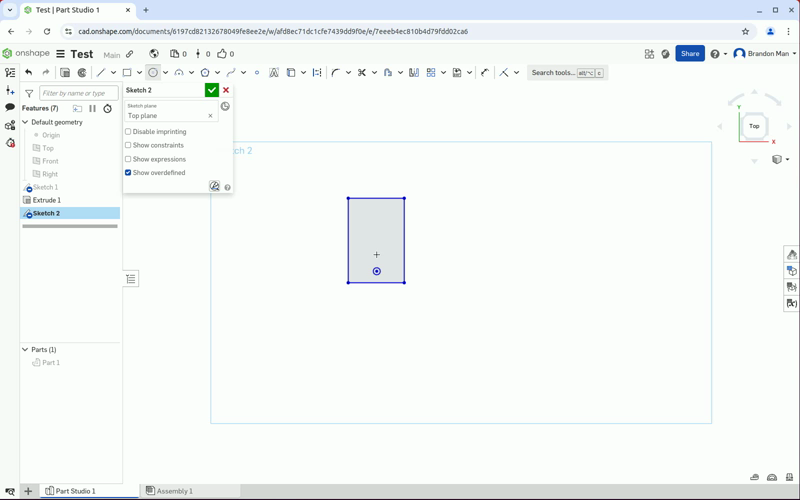
key_up(shift)
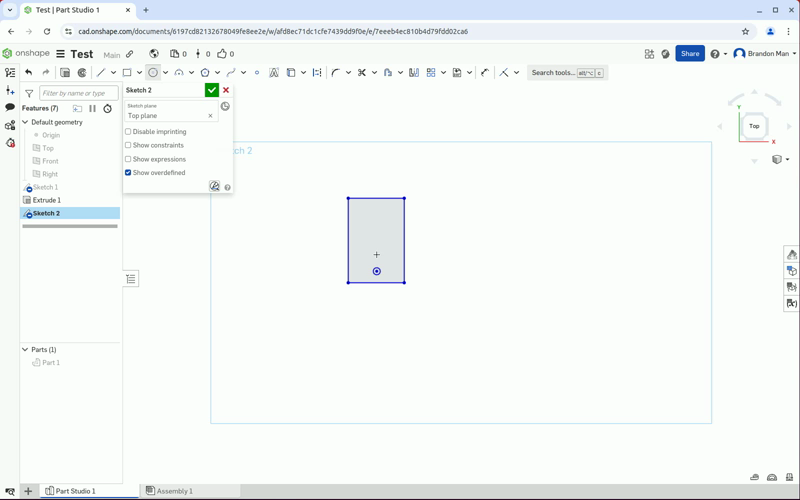
mouse_move(380, 254)
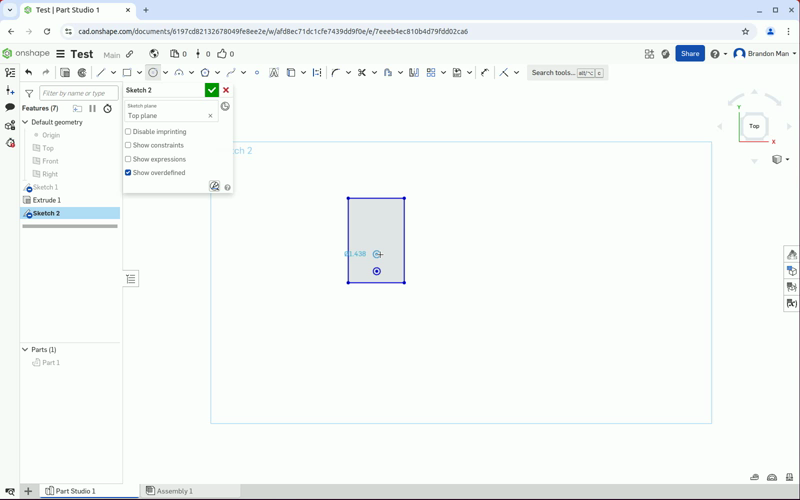
click(380, 254)
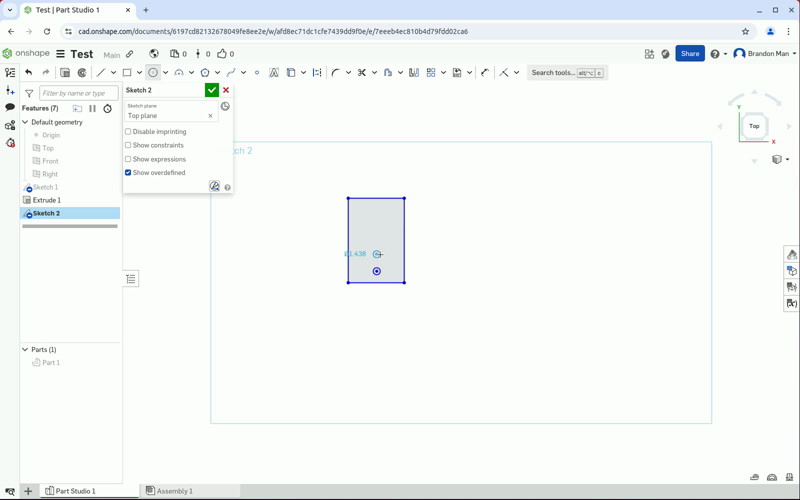
key(esc)
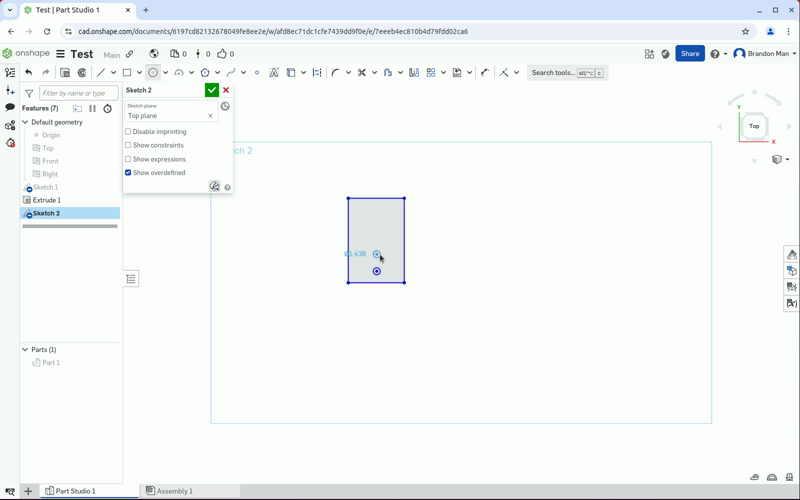
key(c)
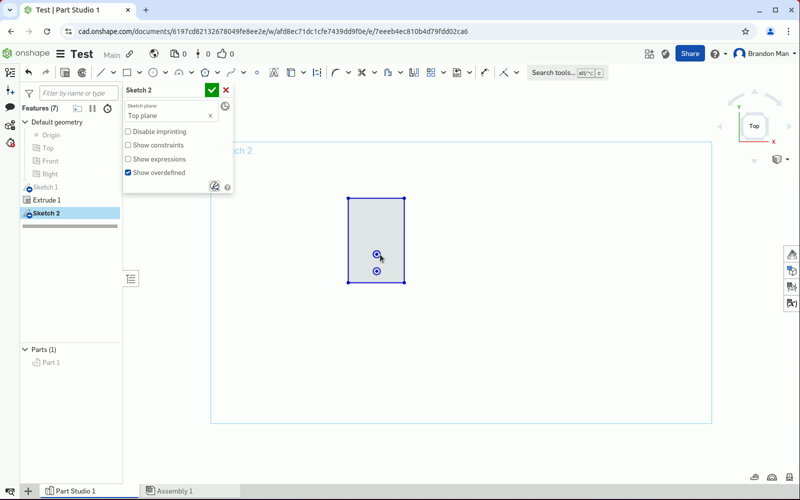
key_down(shift)
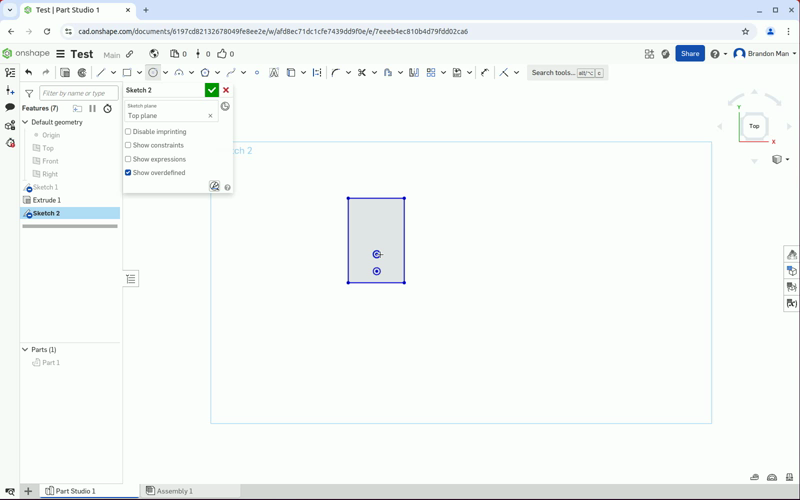
mouse_move(376, 226)
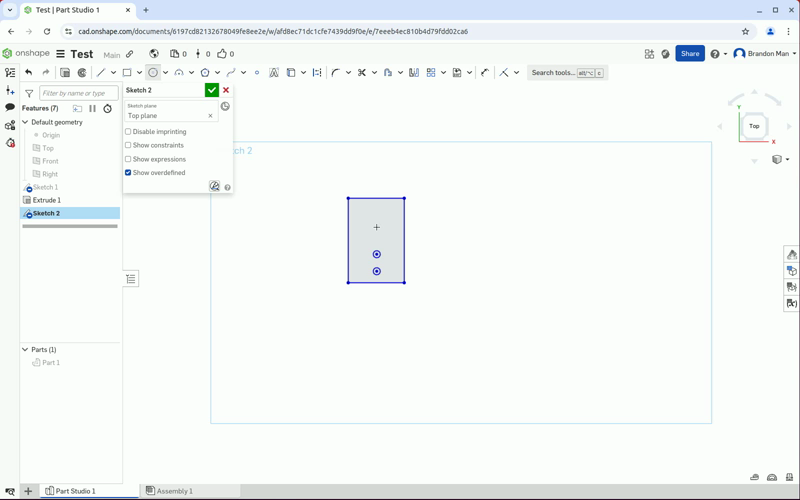
click(376, 226)
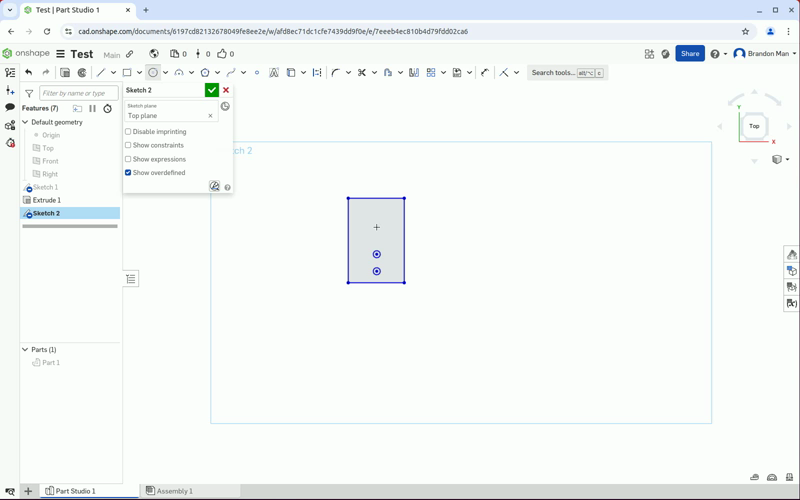
key_up(shift)
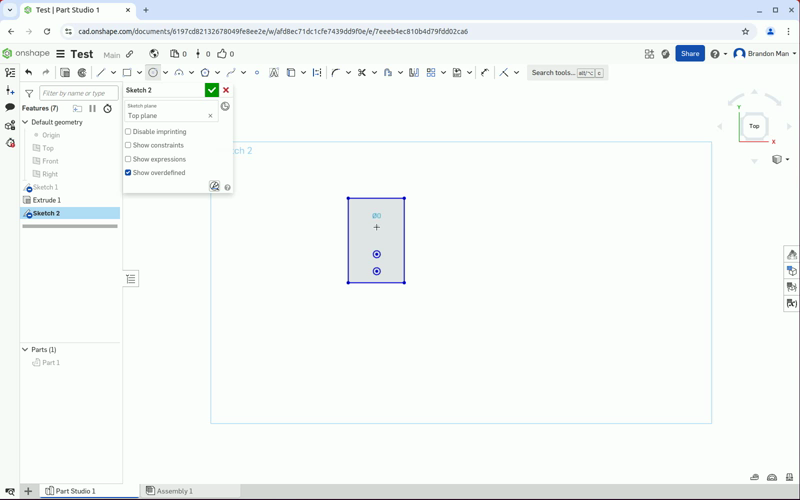
mouse_move(380, 226)
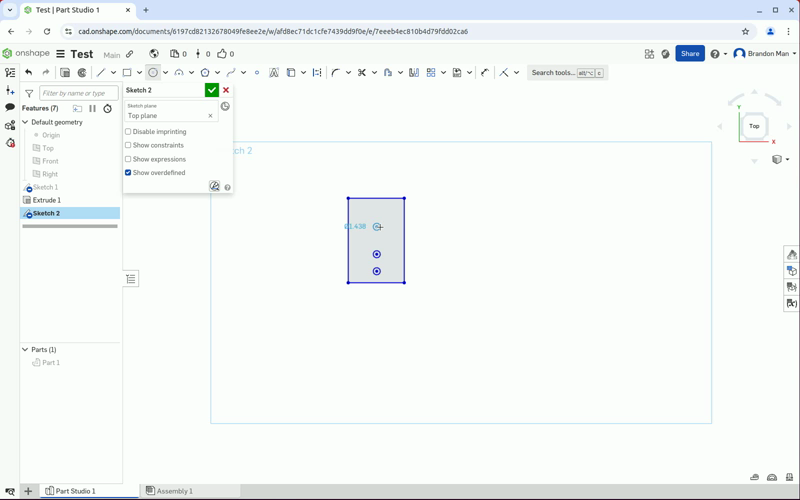
click(380, 226)
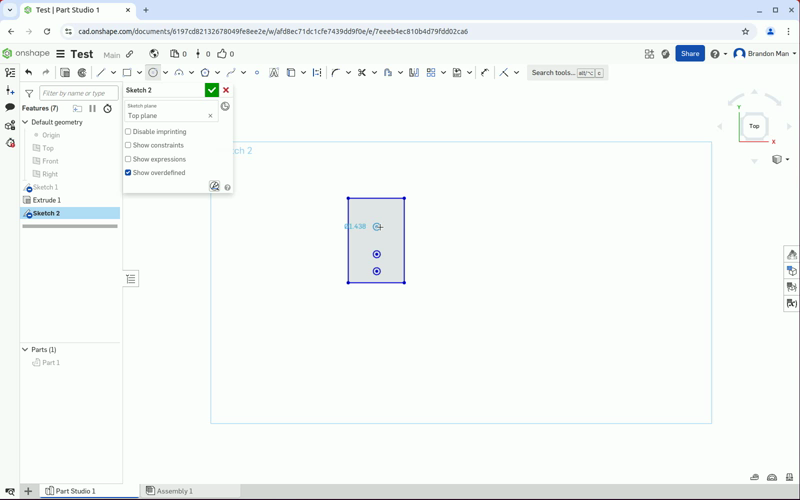
key(esc)
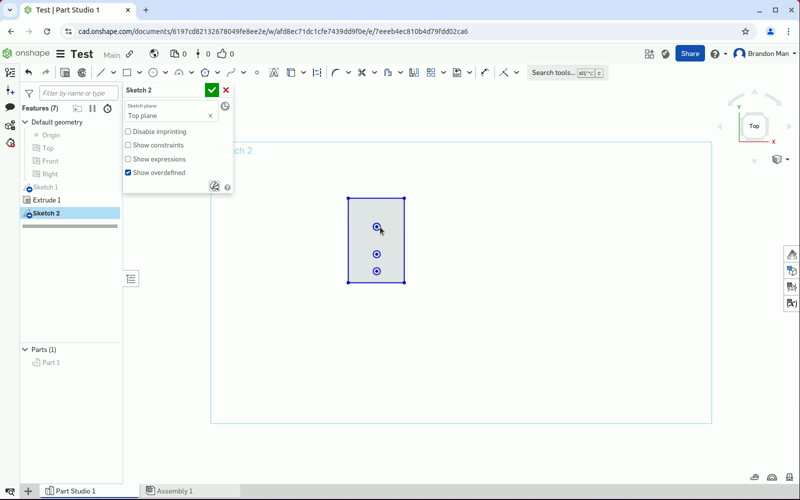
mouse_move(401, 262)
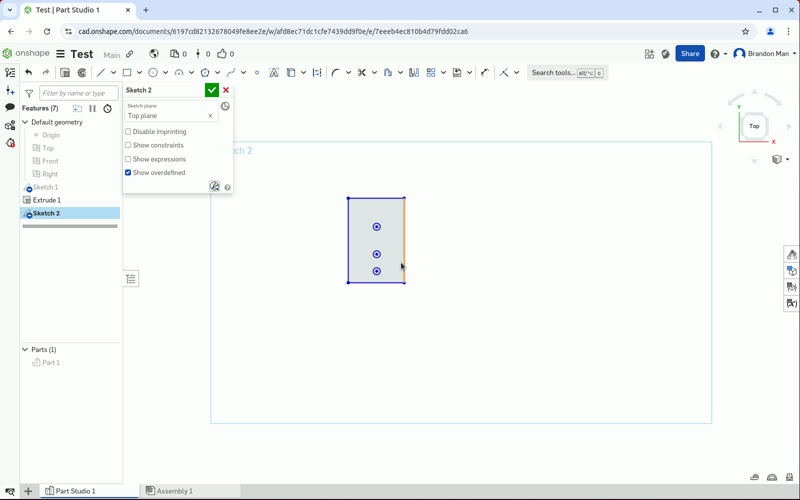
click(401, 262)
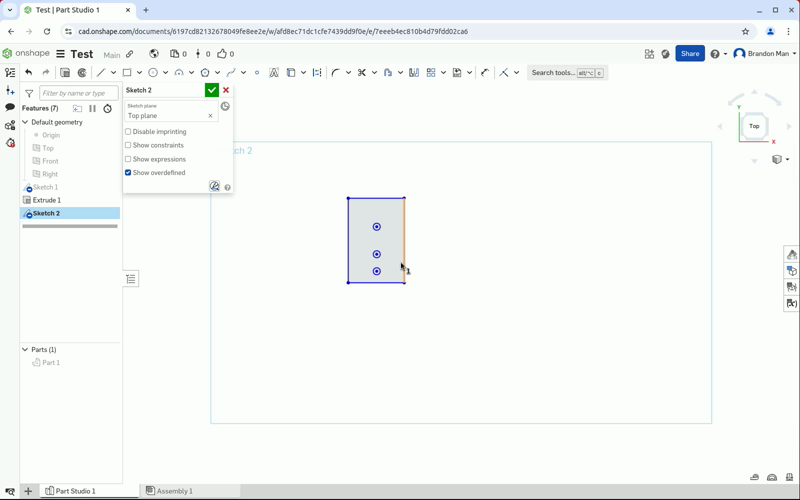
mouse_move(73, 352)
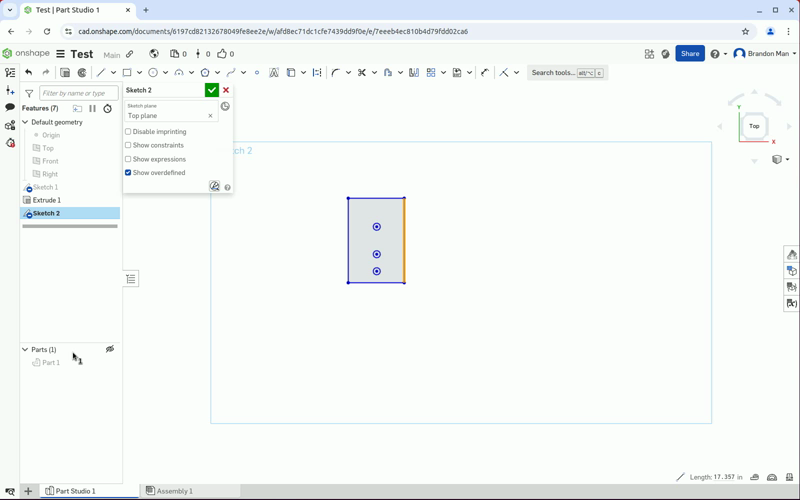
key(shift+y)
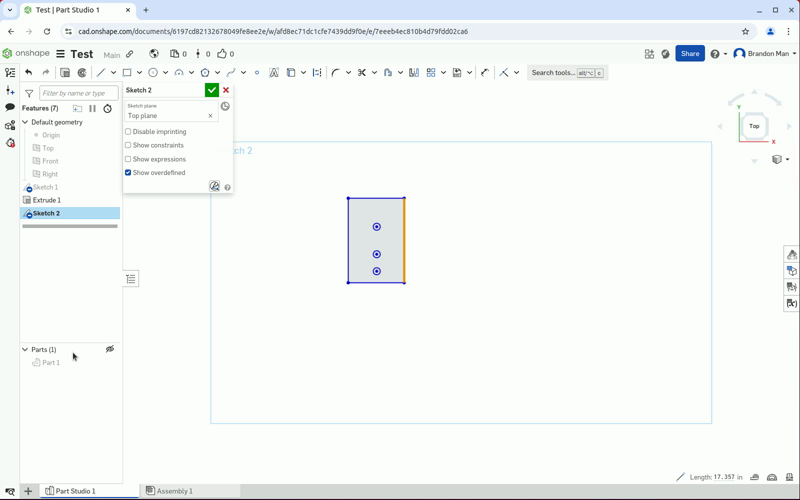
key(shift+e)
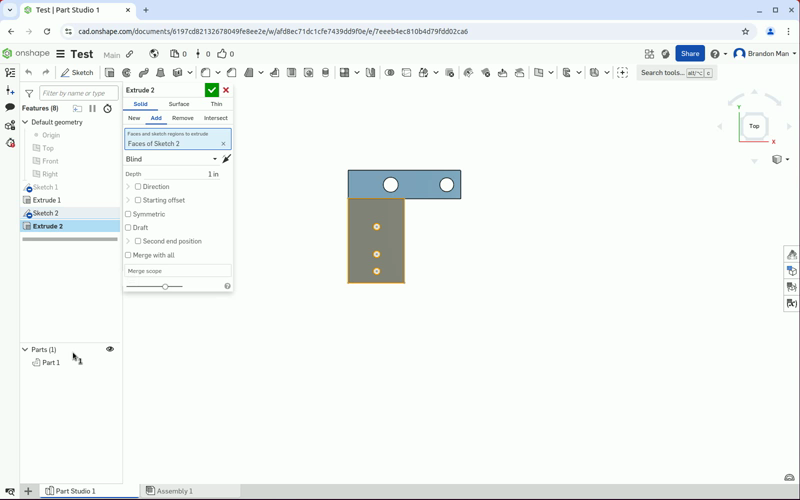
mouse_move(143, 106)
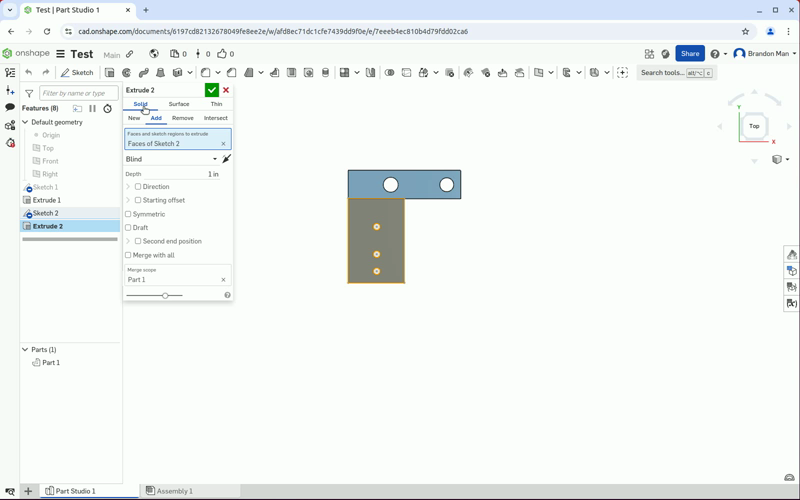
click(143, 106)
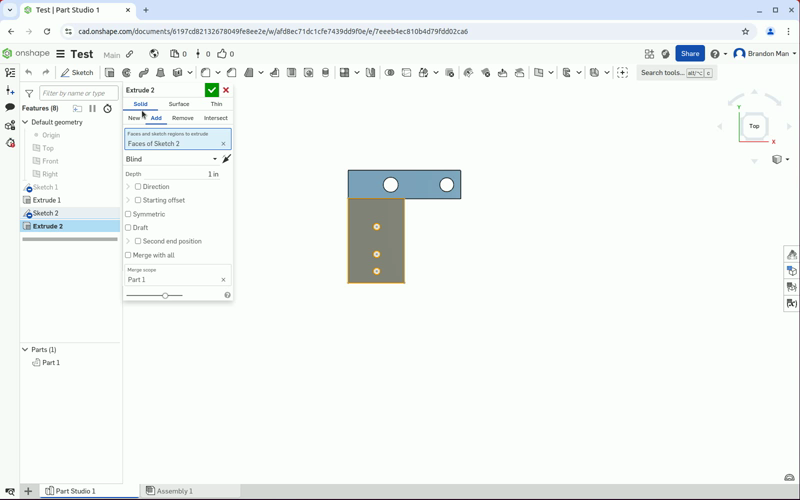
mouse_move(137, 120)
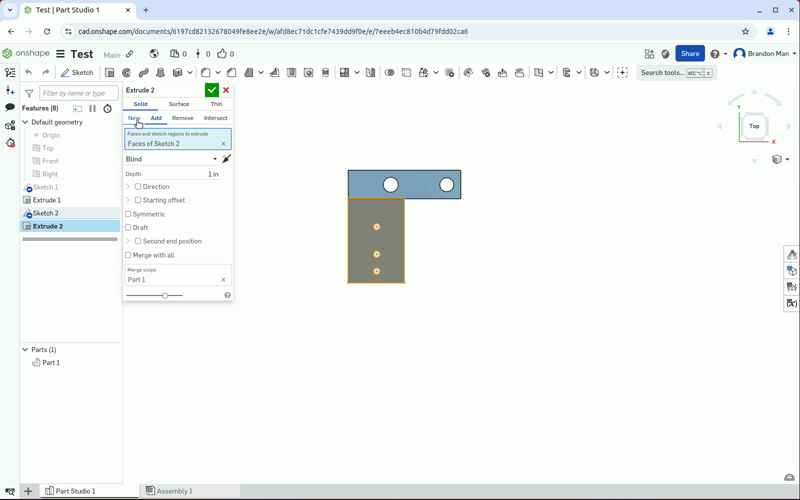
click(137, 120)
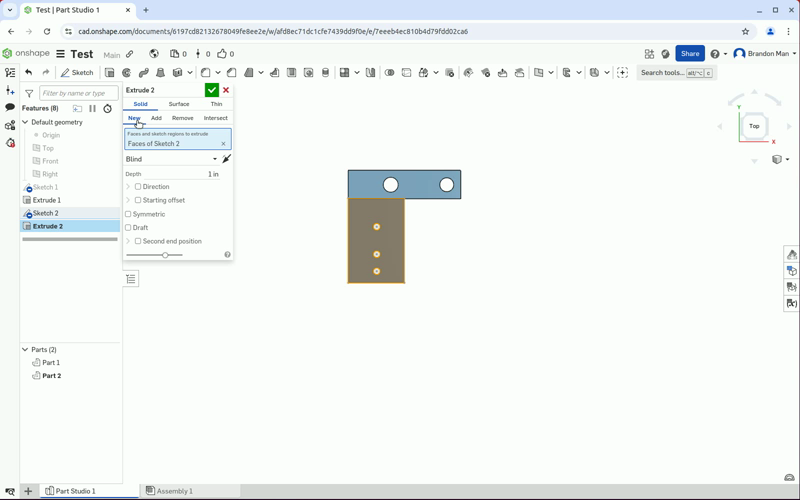
key(tab, 4)
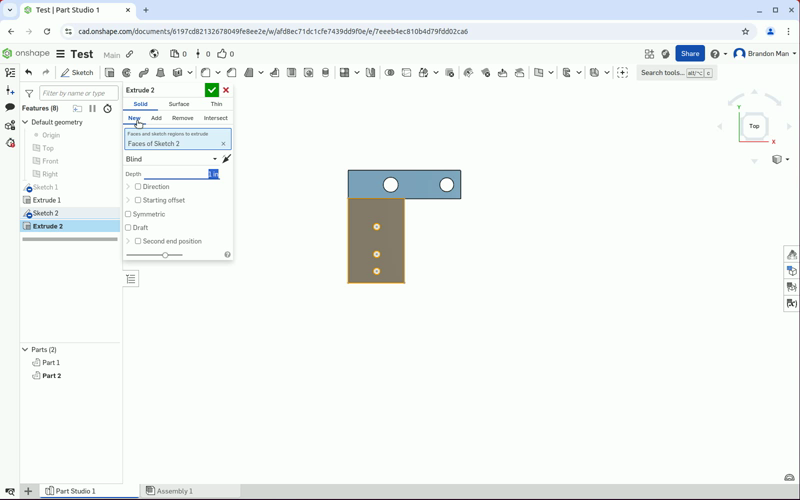
text(1.444)
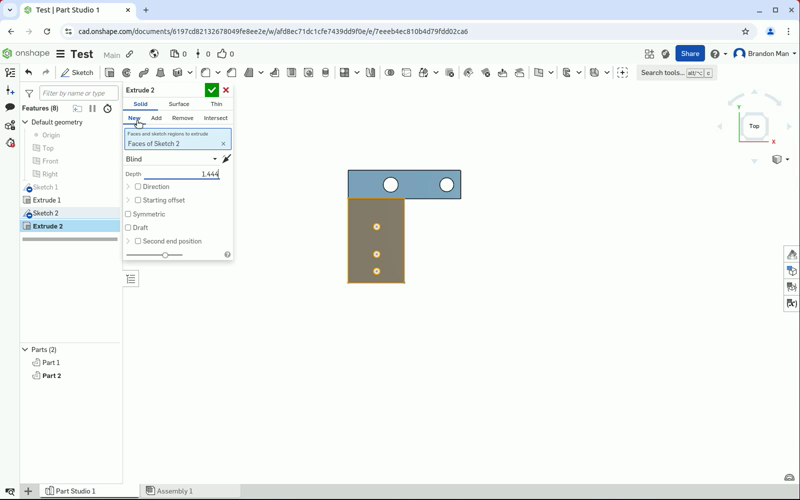
key(enter)
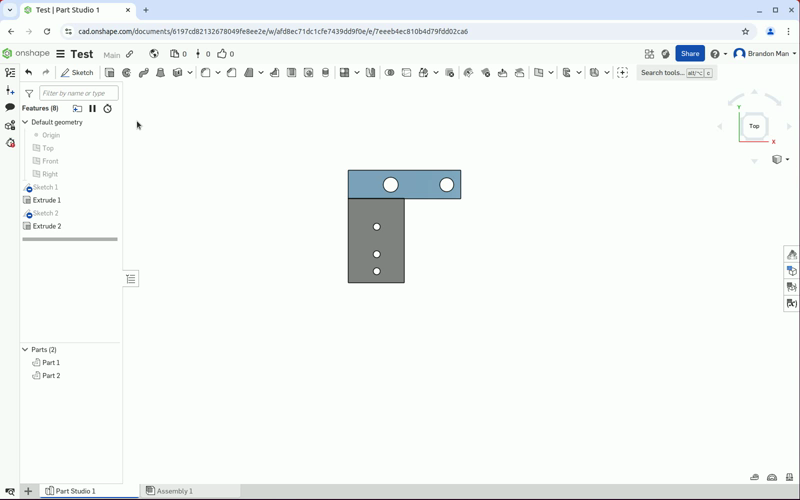
key(shift+h)
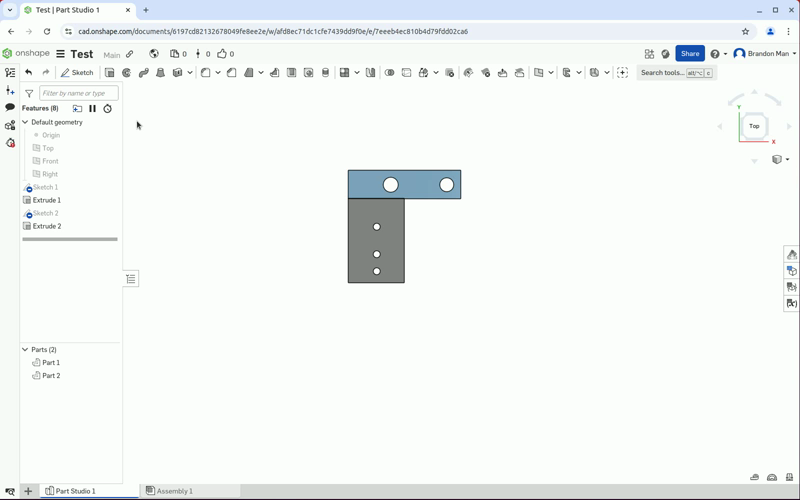
key(shift+h)
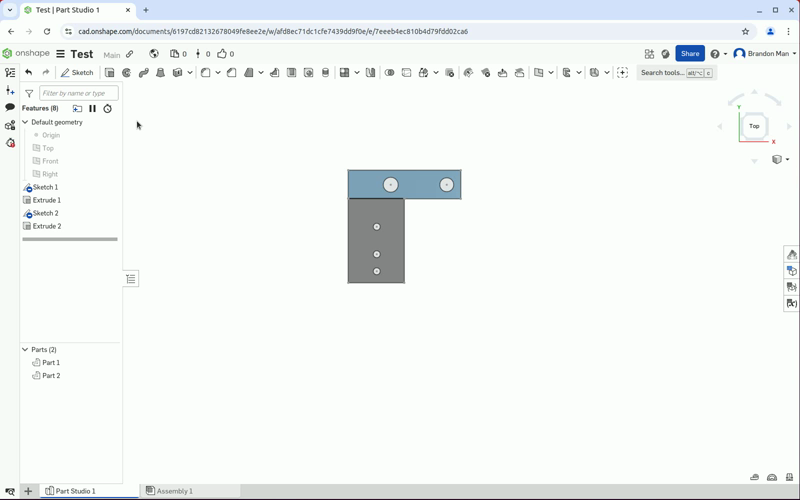
key(shift+7)
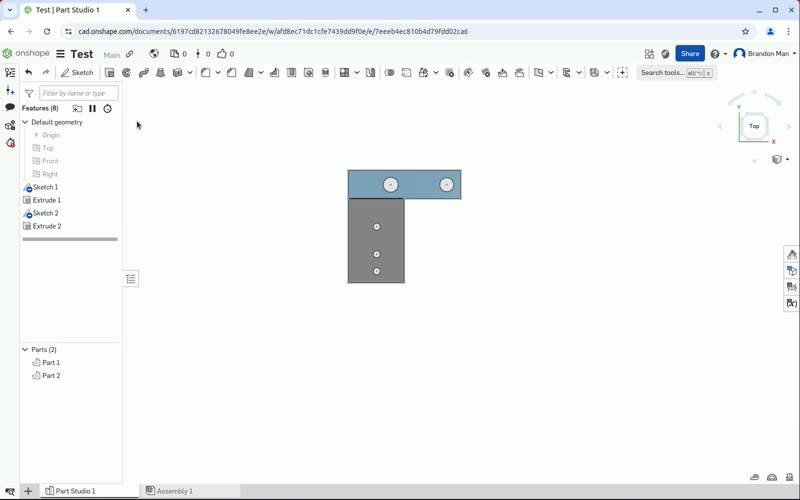
key(up, 3)
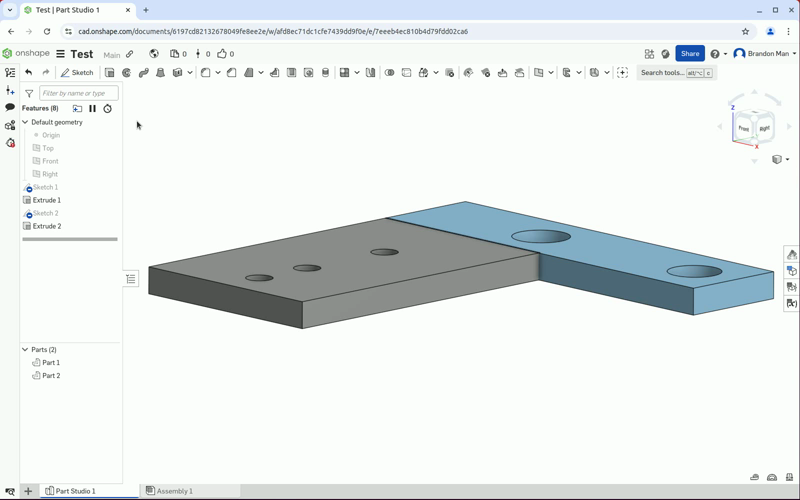
key(left, 3)
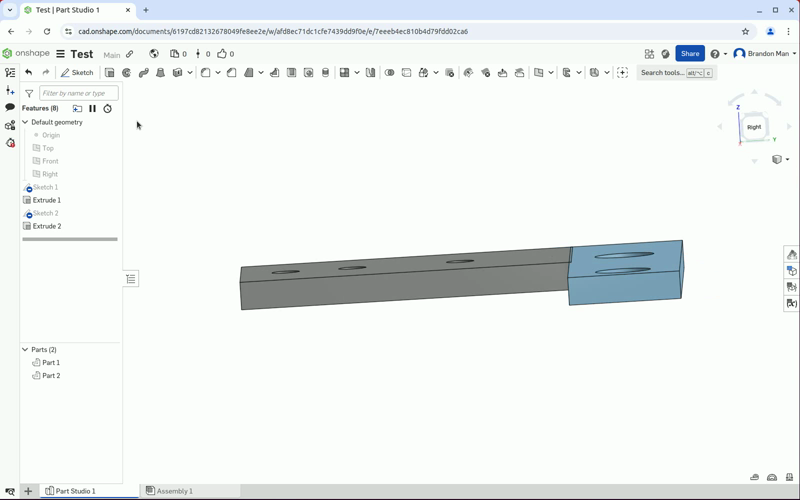
key(right, 3)
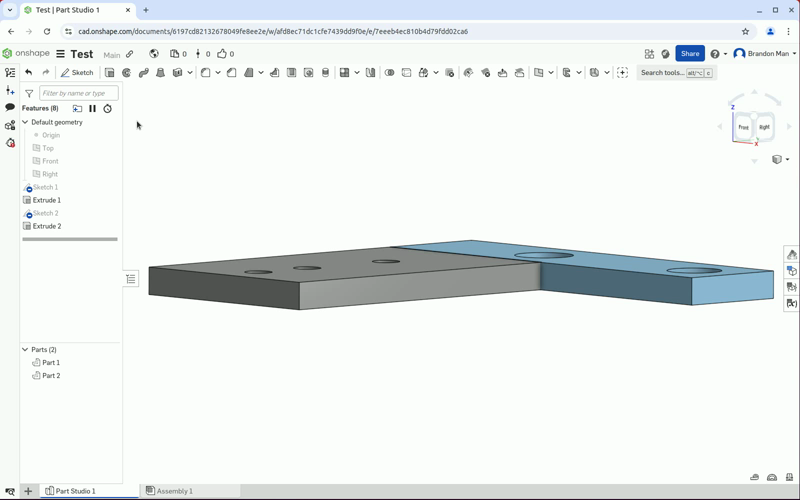
key(down, 3)
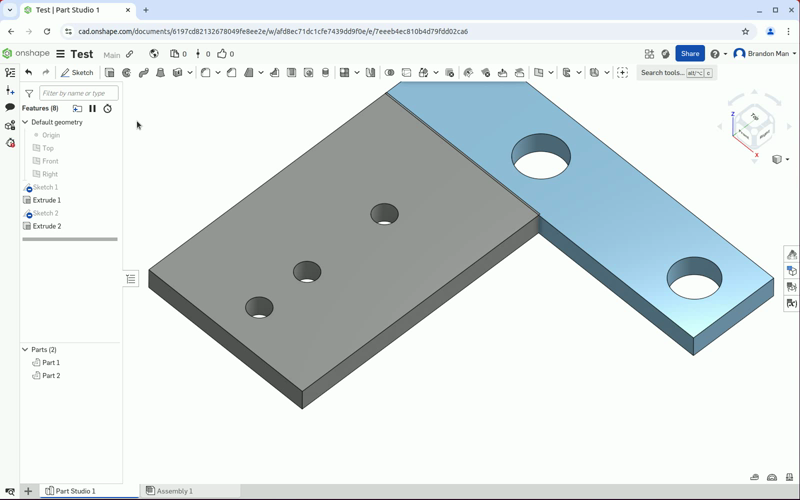
mouse_move(73, 189)
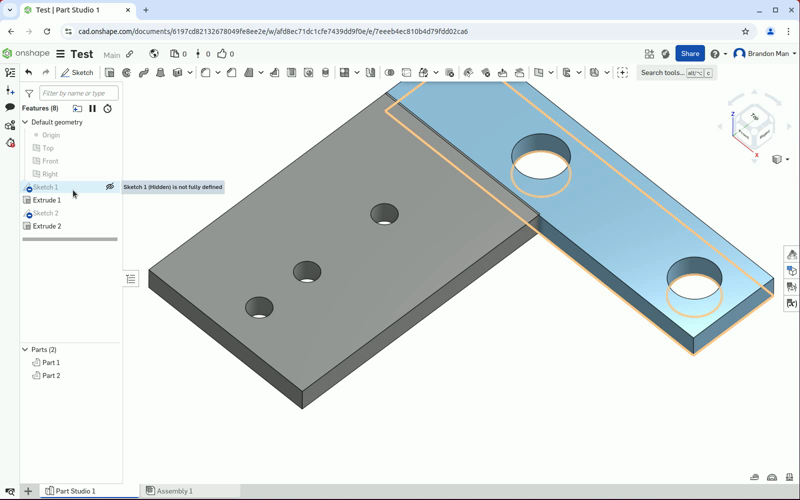
click(73, 189)